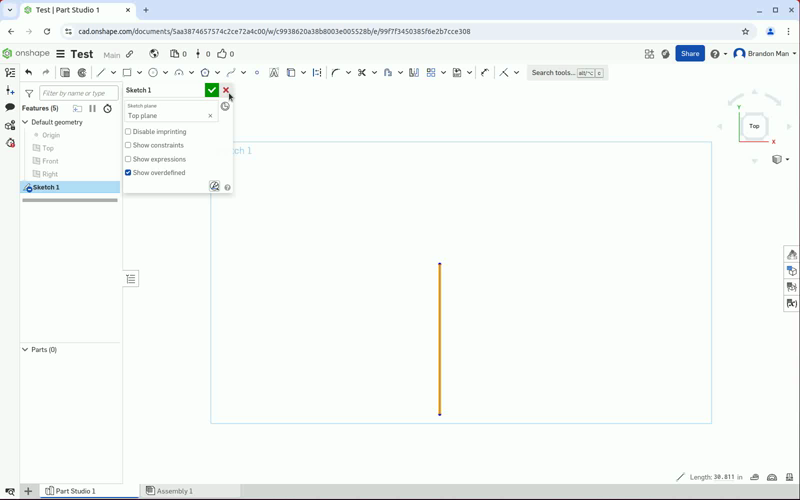
key(shift+h)
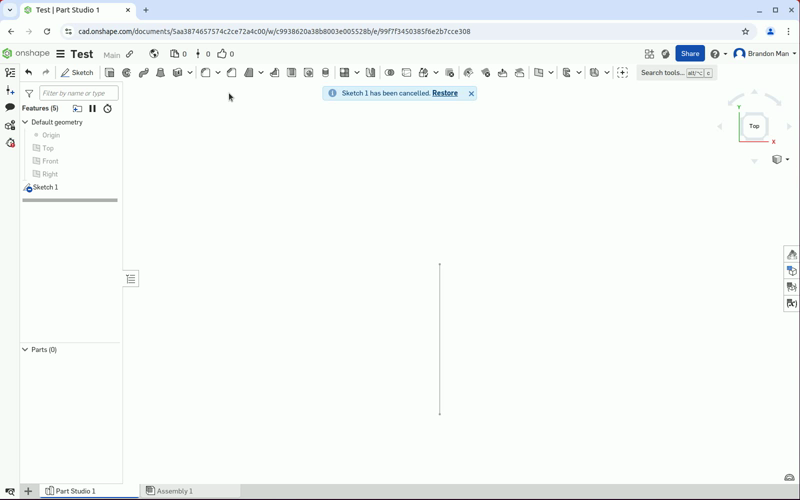
mouse_move(73, 352)
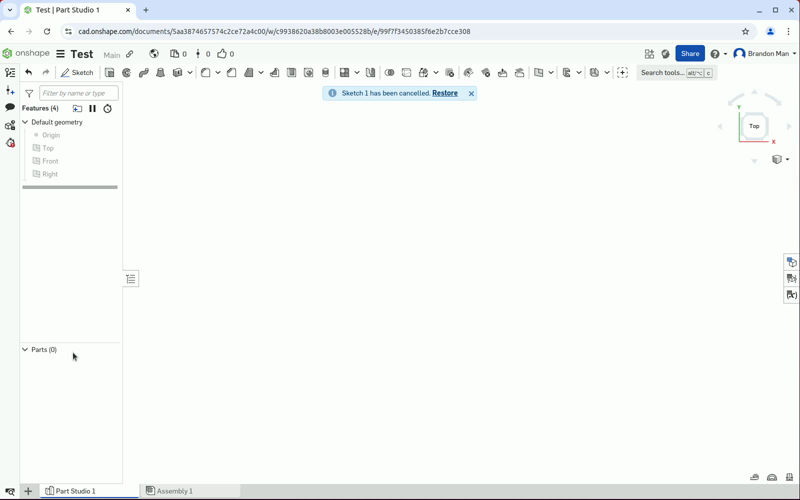
key(y)
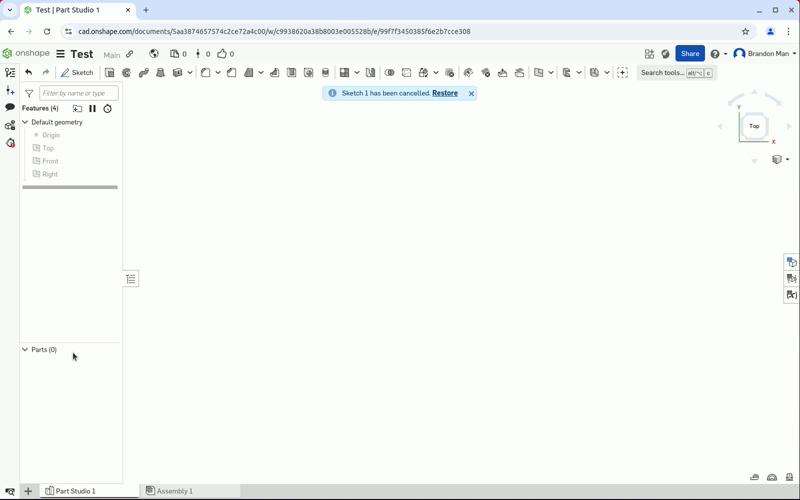
key(shift+p)
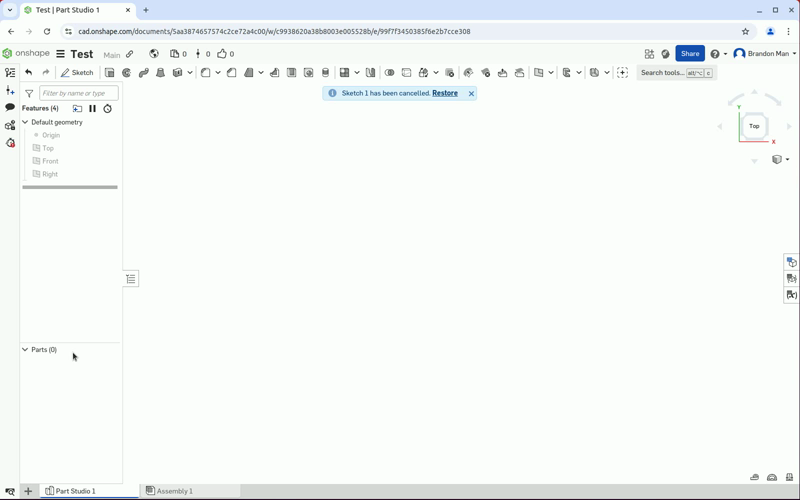
key(space)
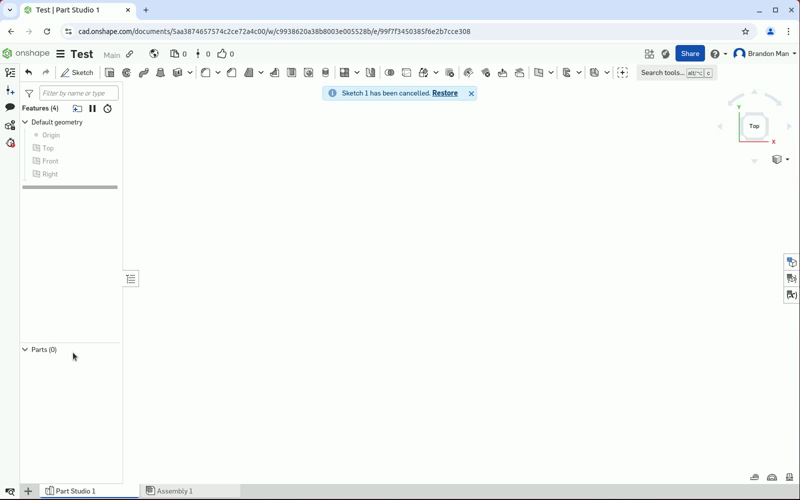
key_down(shift)
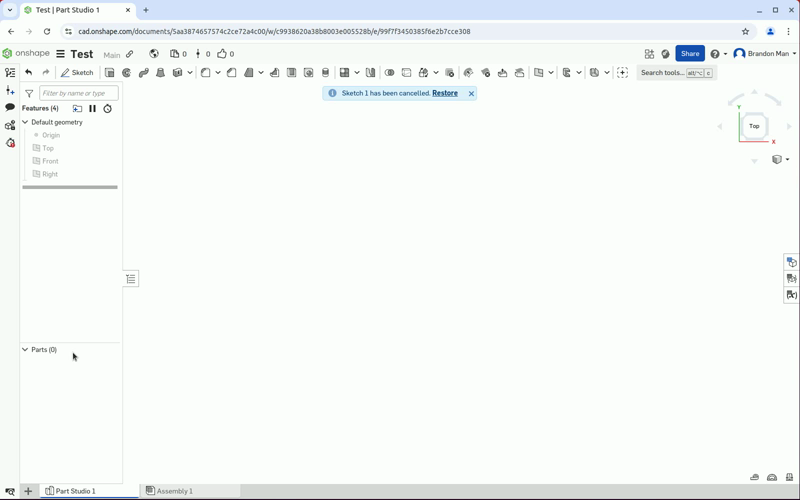
key(up)
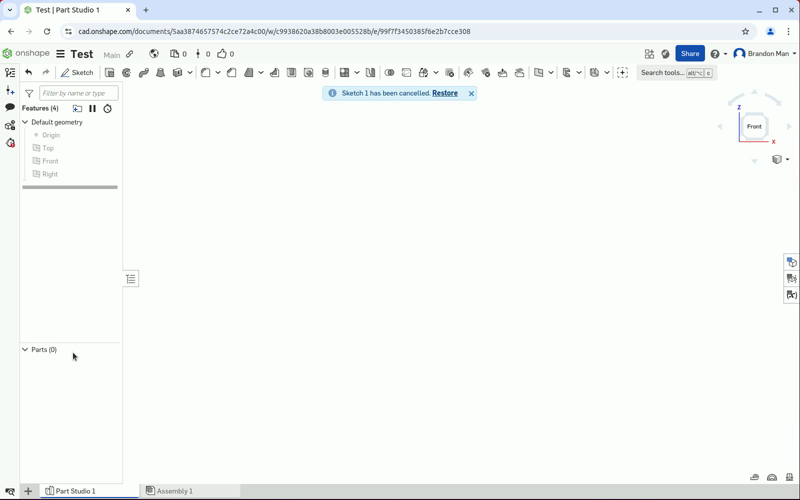
key_up(shift)
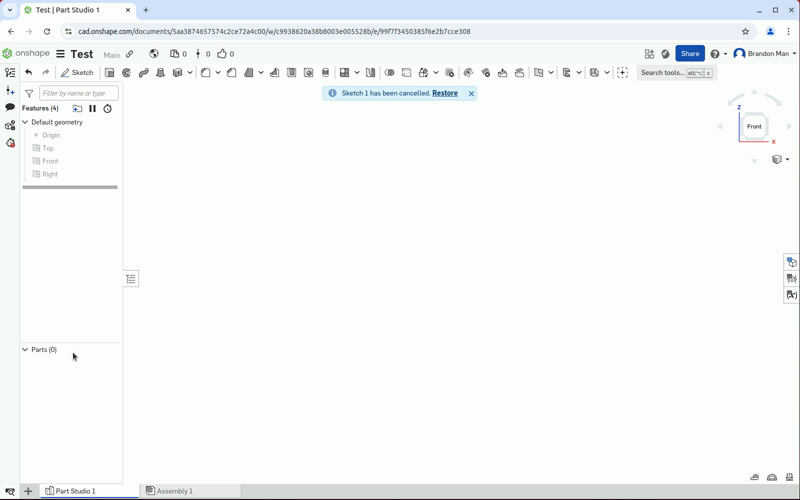
mouse_move(73, 352)
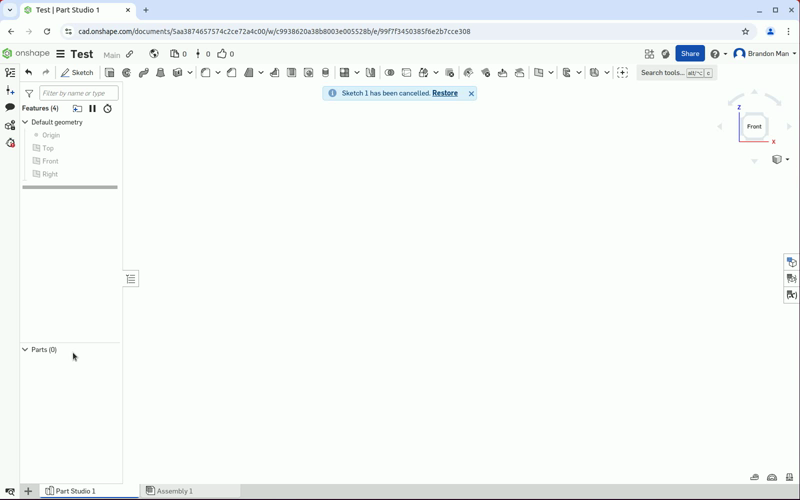
key(shift+y)
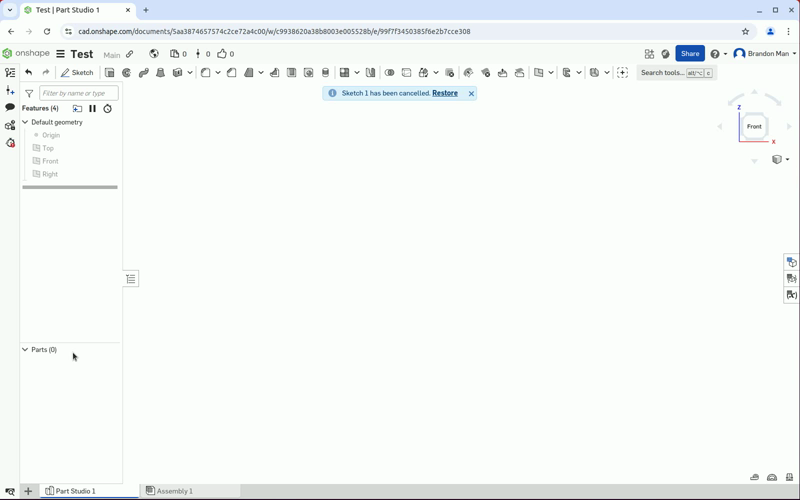
key(shift+s)
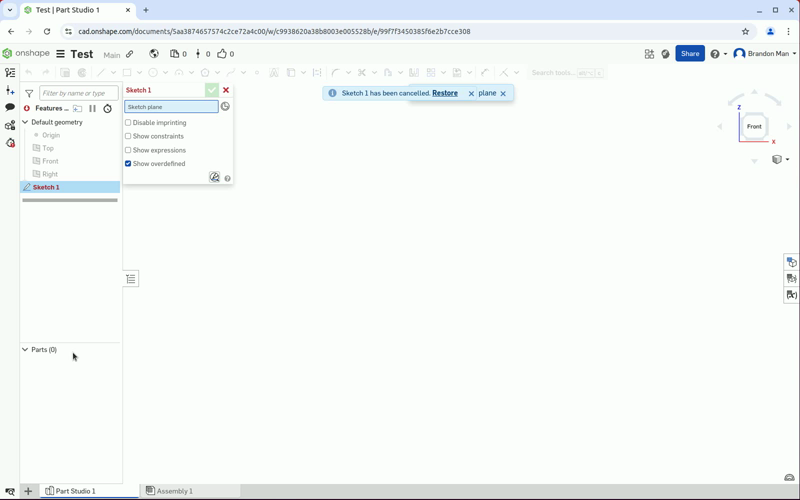
mouse_move(73, 163)
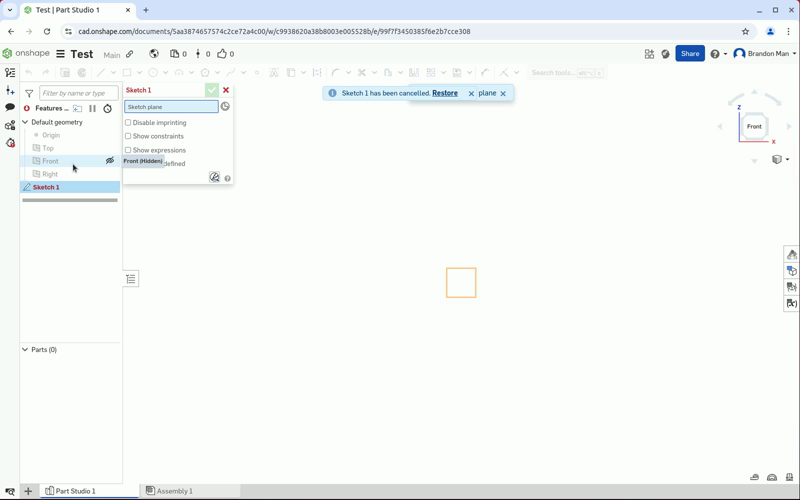
click(73, 163)
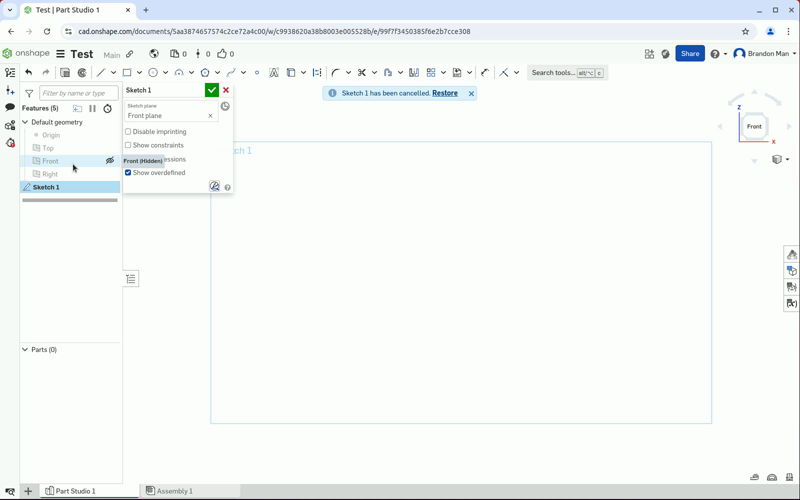
mouse_move(73, 352)
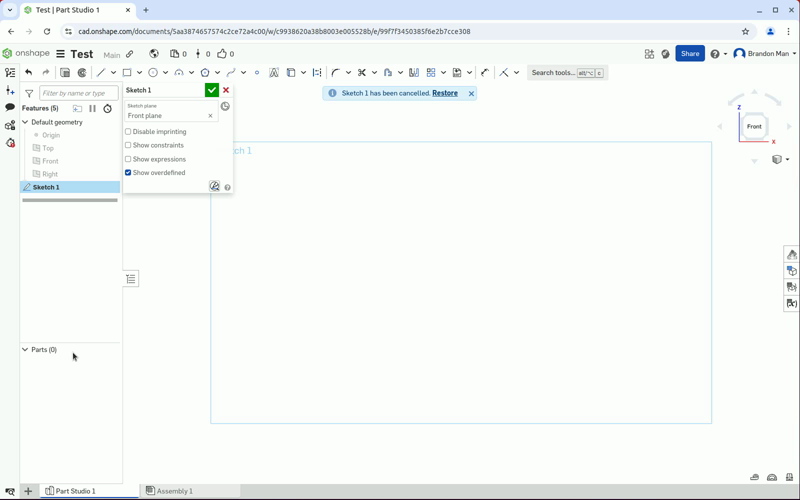
key(y)
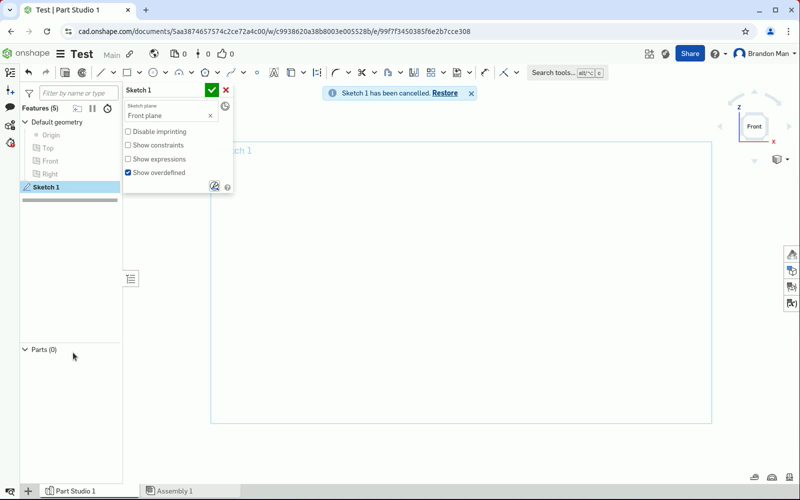
key(c)
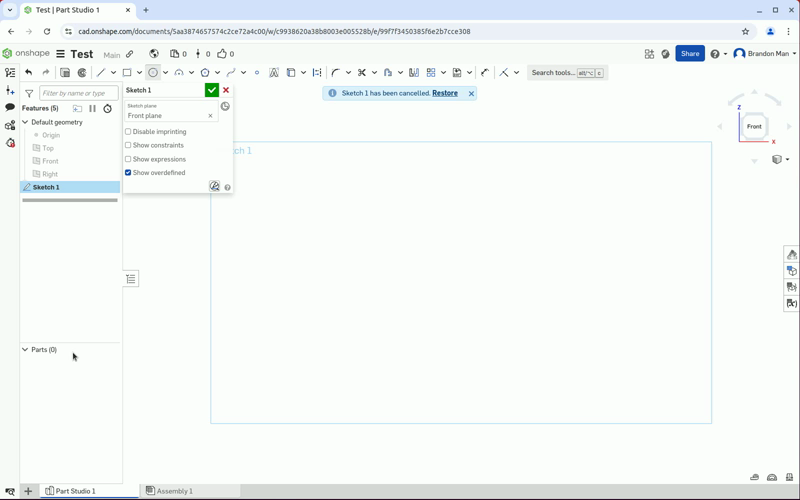
key_down(shift)
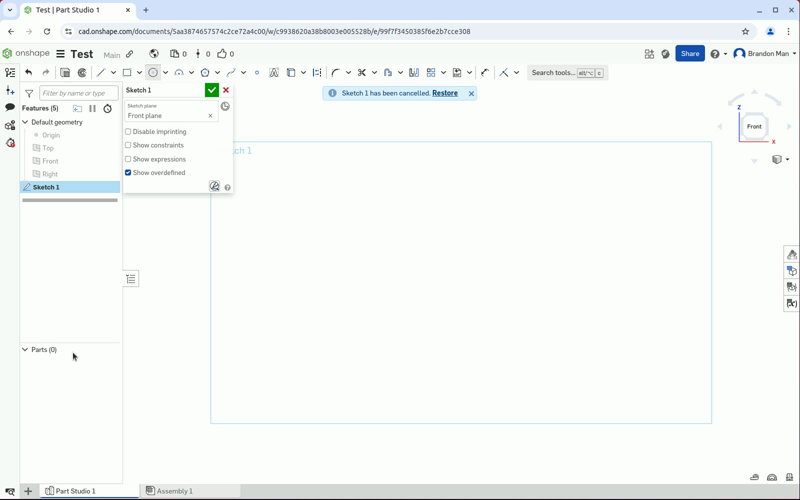
mouse_move(461, 282)
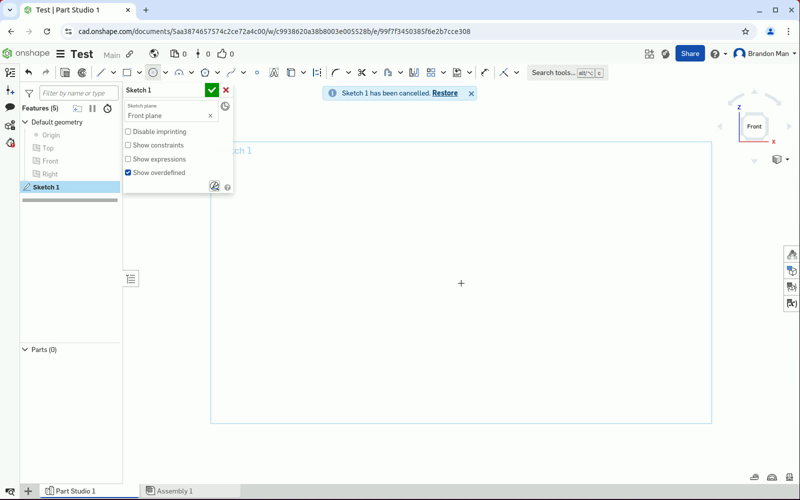
click(461, 282)
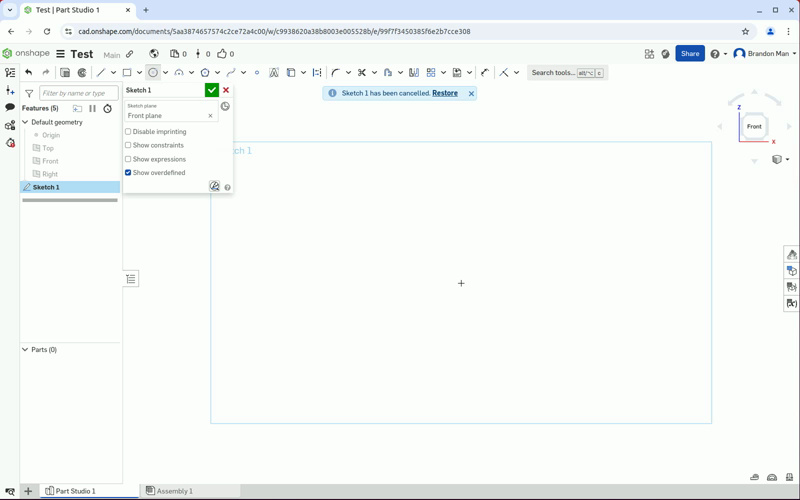
key_up(shift)
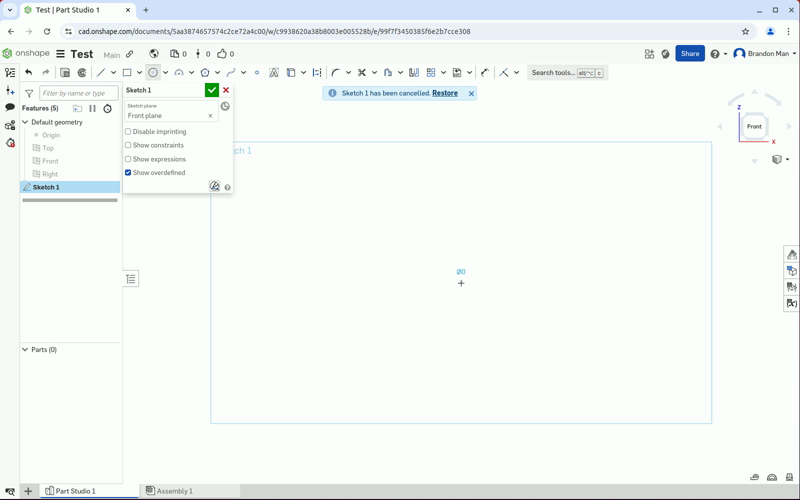
mouse_move(533, 282)
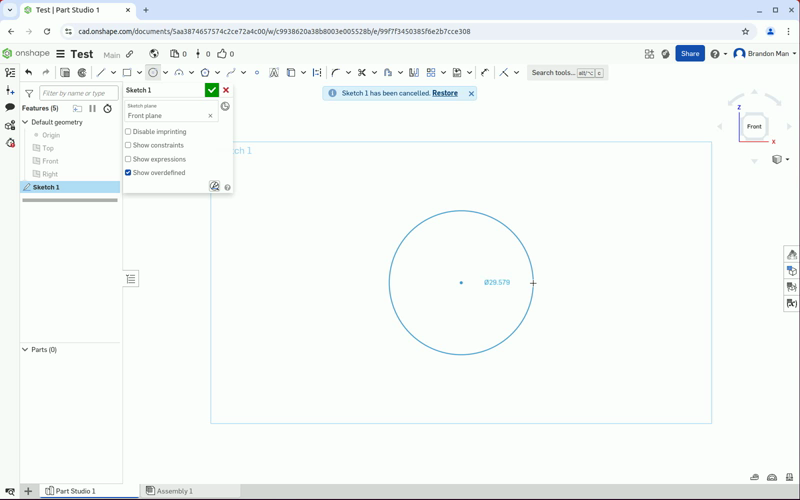
click(533, 282)
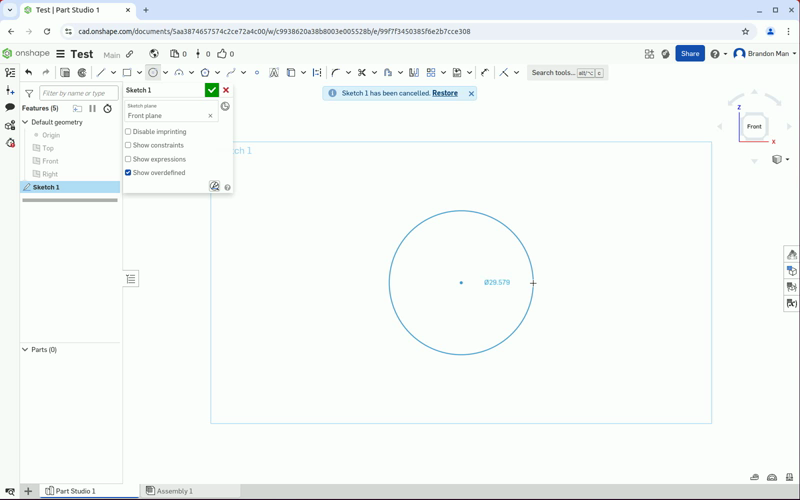
key(esc)
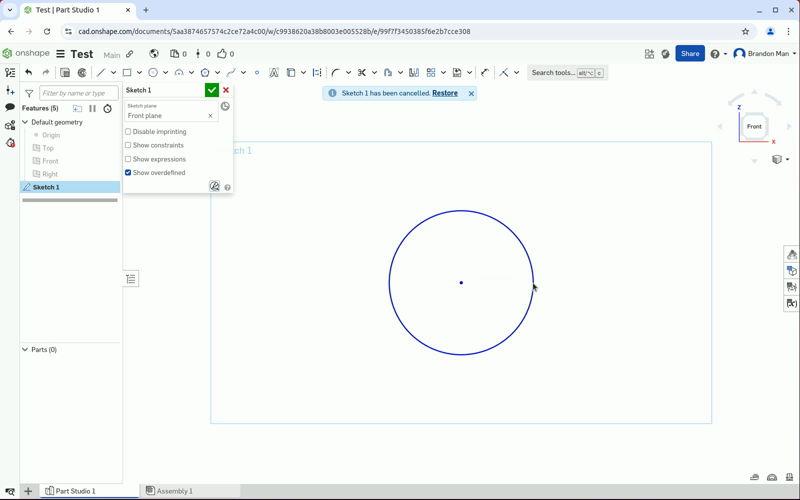
key(c)
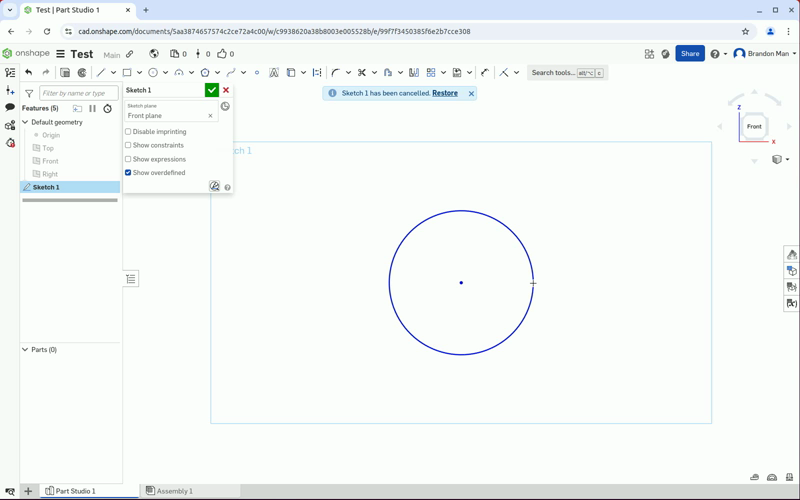
key_down(shift)
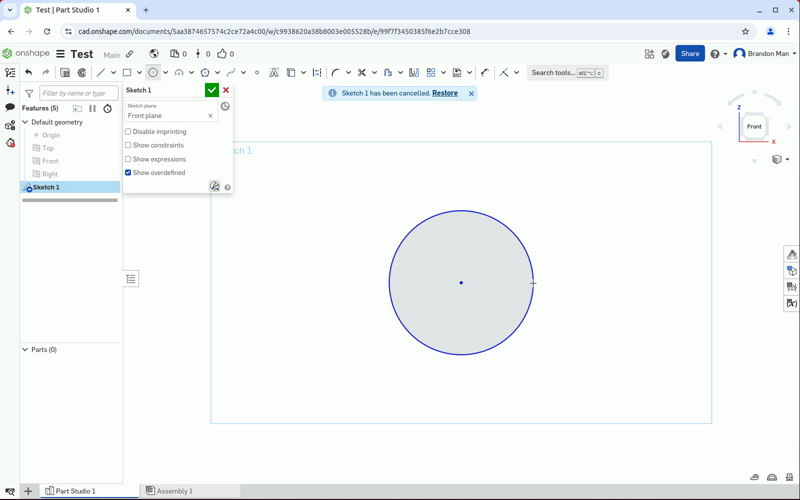
mouse_move(461, 282)
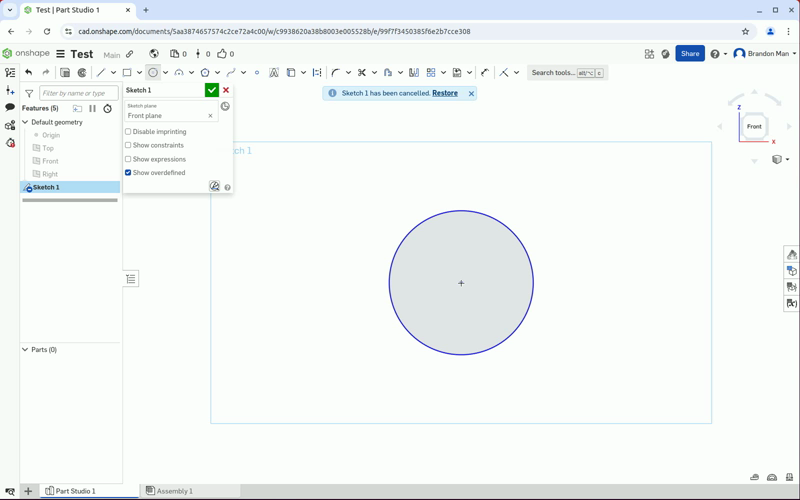
click(461, 282)
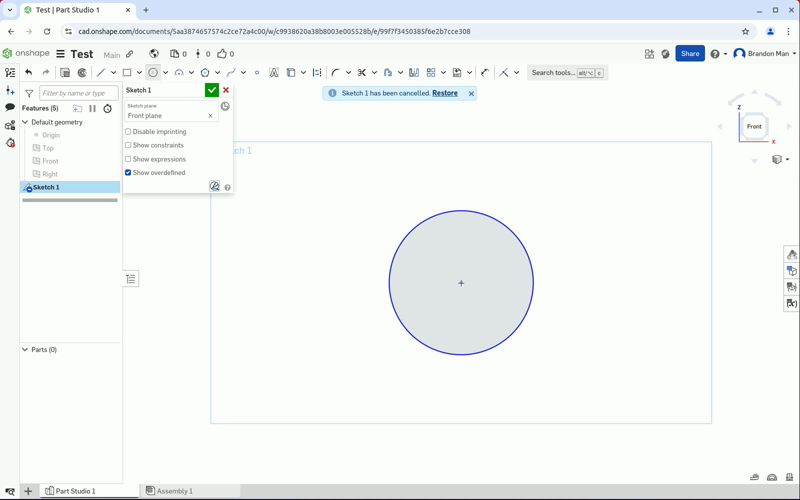
key_up(shift)
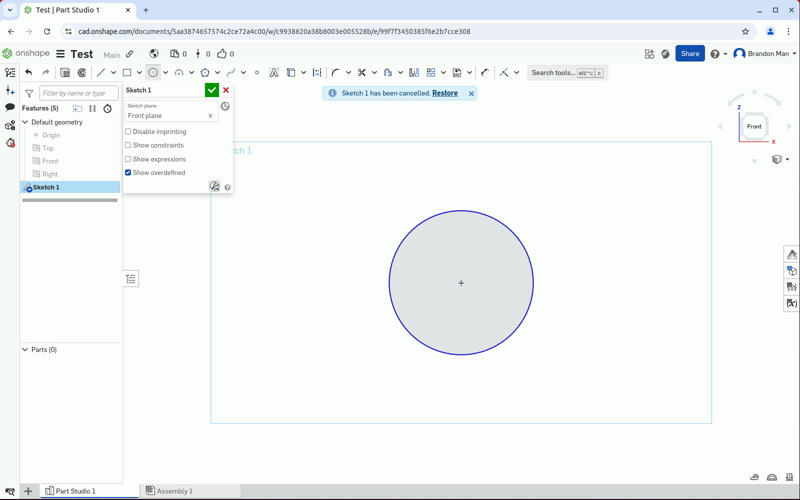
mouse_move(500, 282)
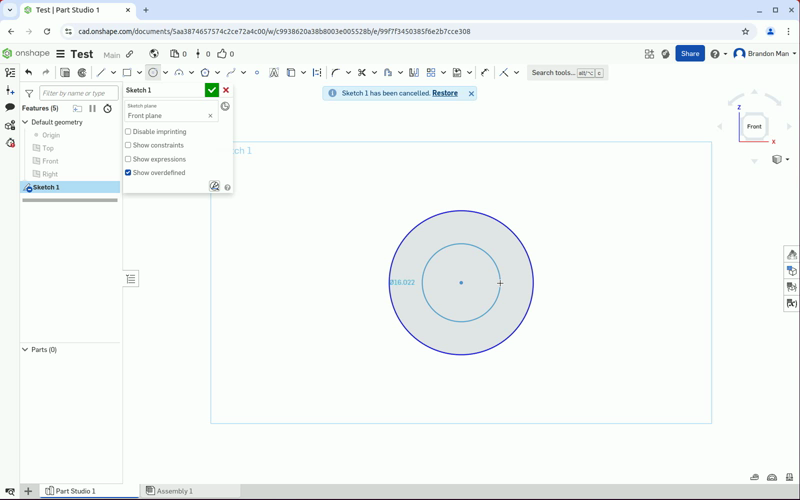
click(500, 282)
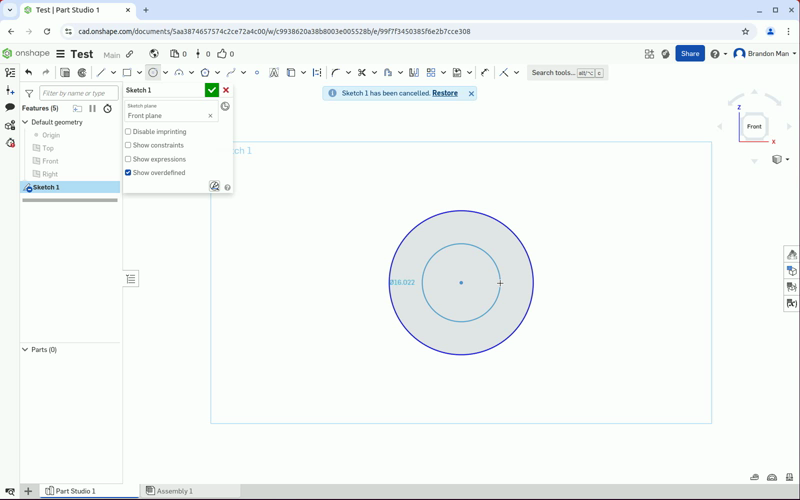
key(esc)
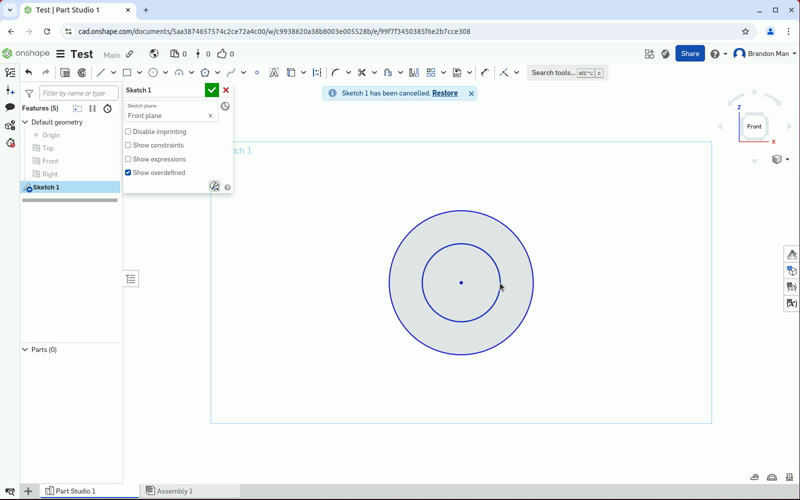
mouse_move(489, 239)
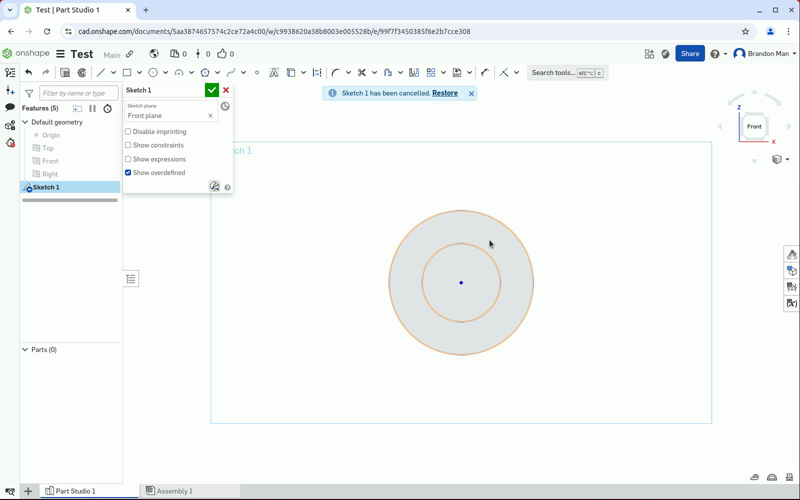
click(489, 239)
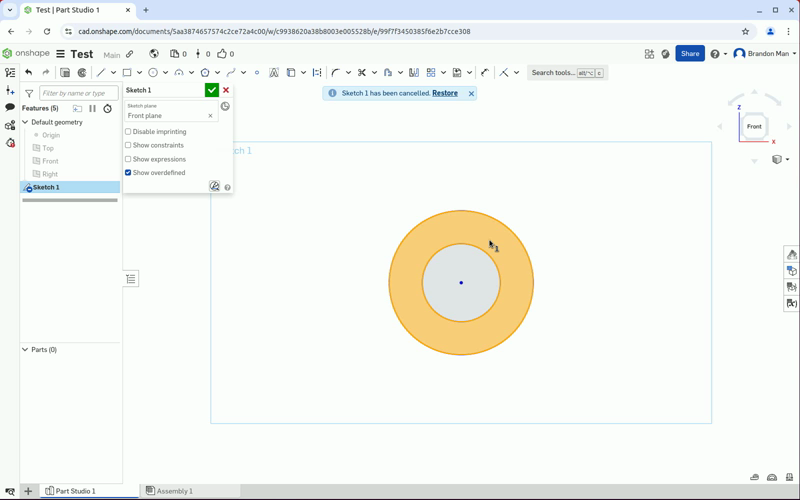
mouse_move(73, 352)
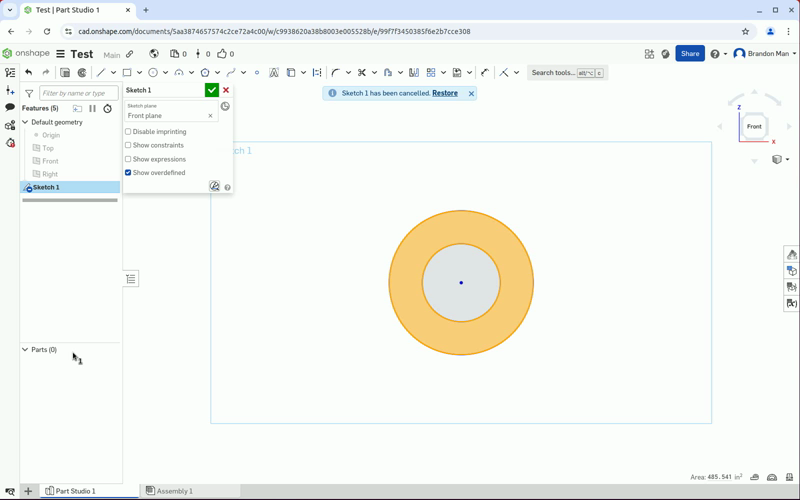
key(shift+y)
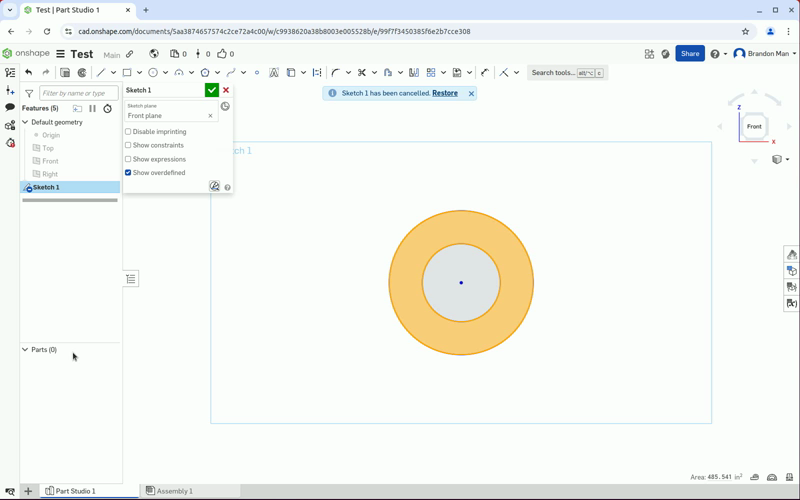
key(shift+e)
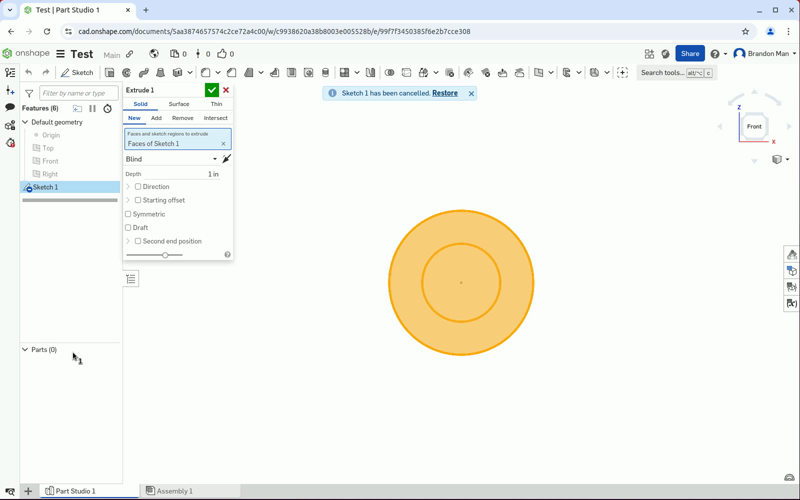
mouse_move(143, 106)
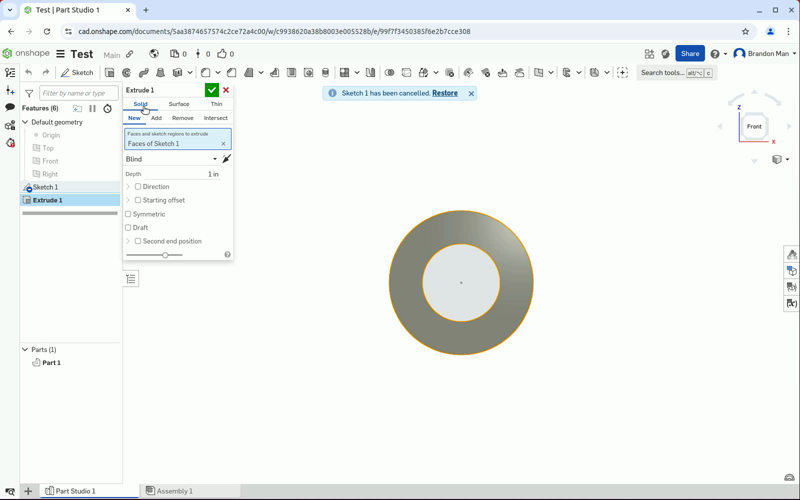
click(143, 106)
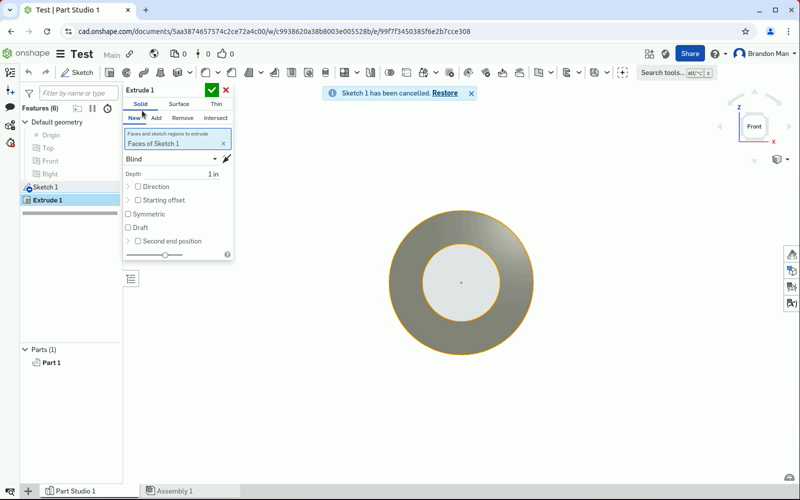
mouse_move(137, 120)
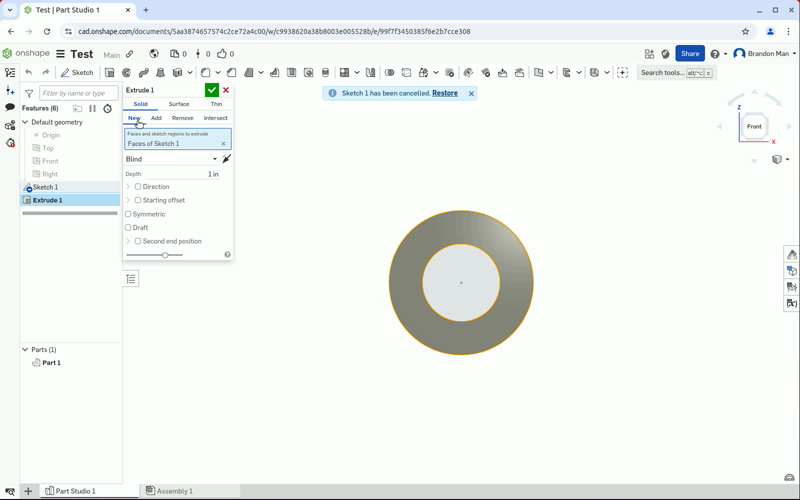
click(137, 120)
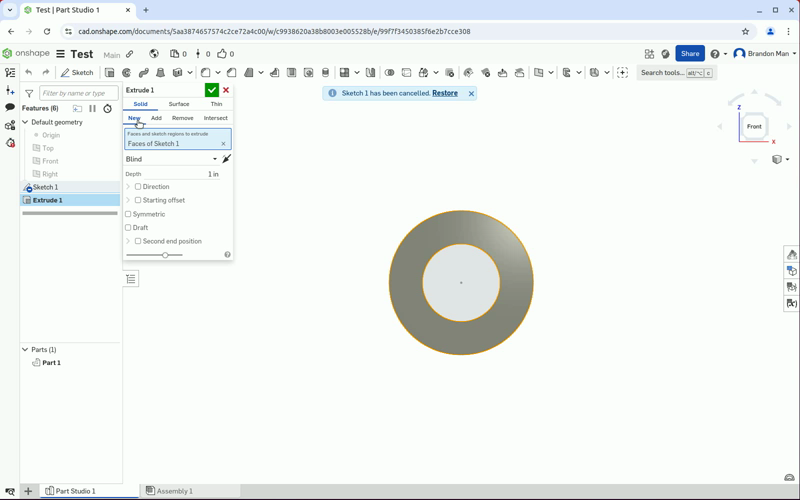
key(tab, 4)
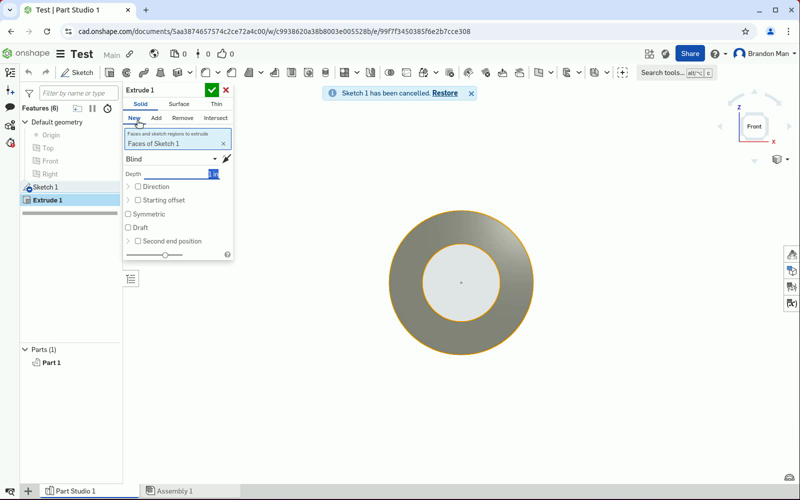
text(15.405)
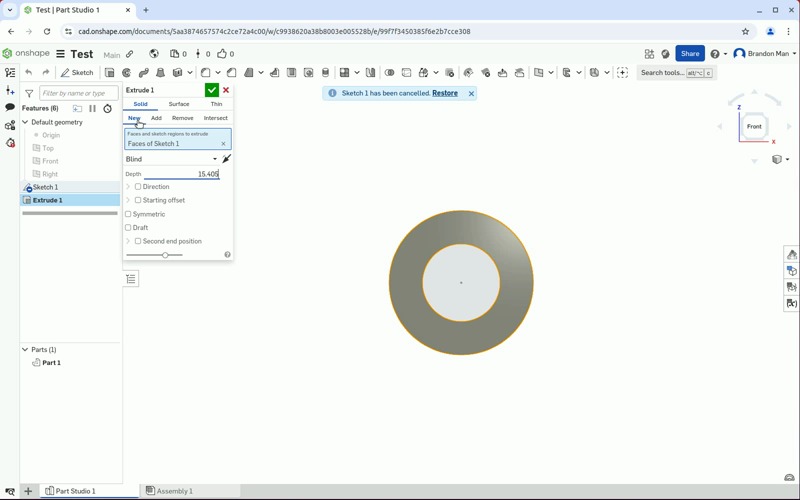
key(enter)
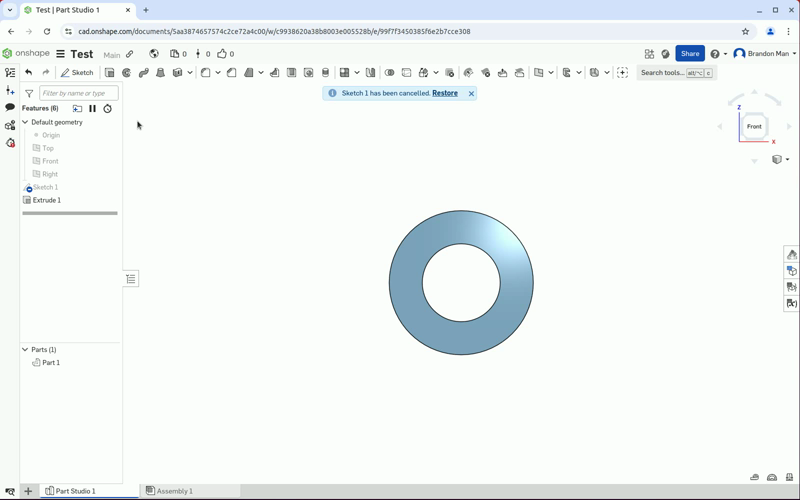
key(shift+h)
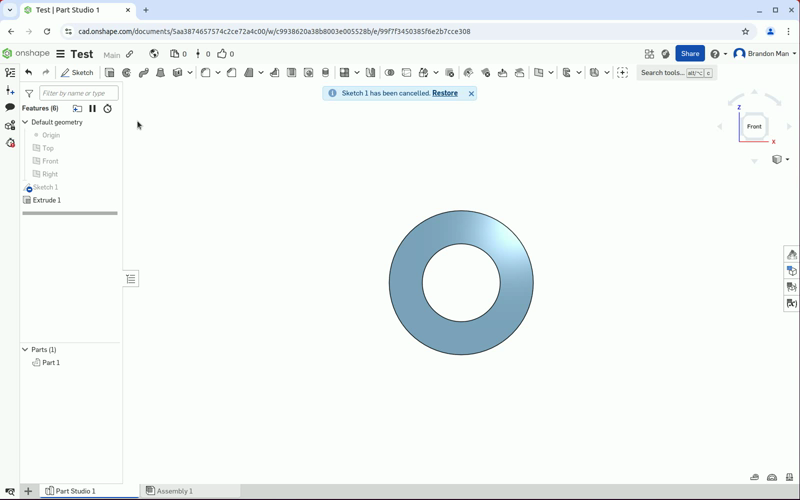
key(shift+h)
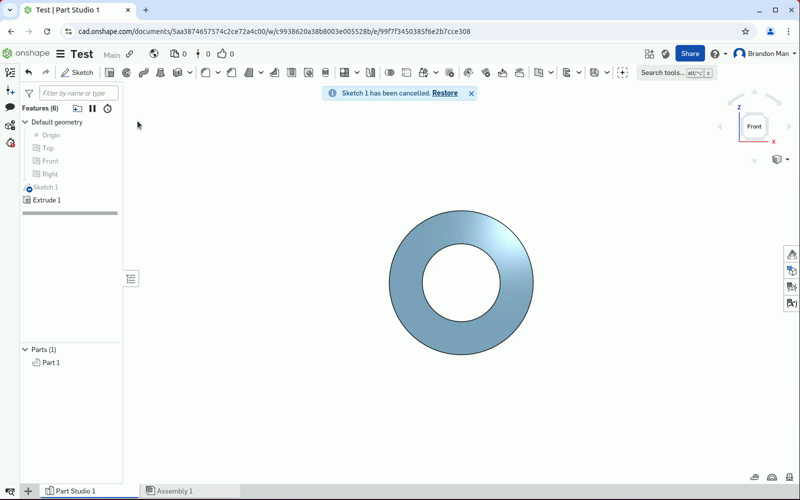
mouse_move(73, 189)
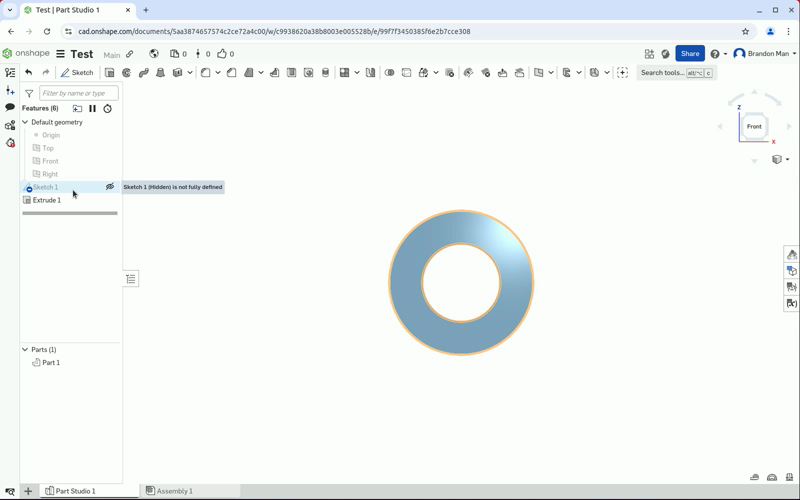
click(73, 189)
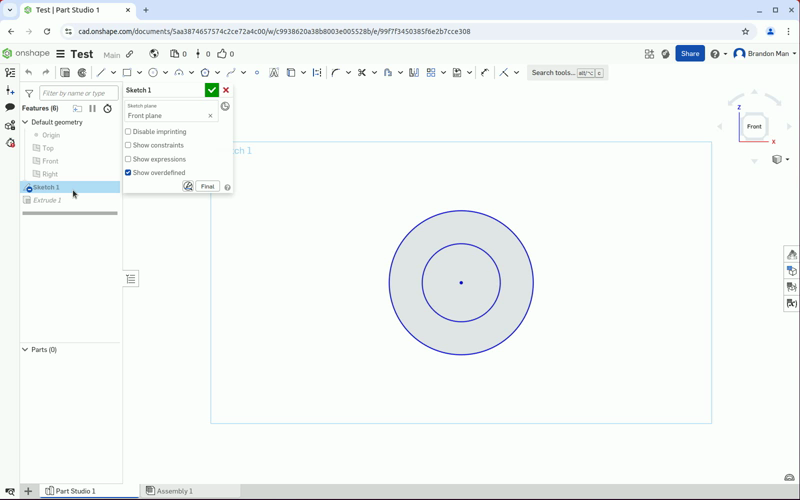
mouse_move(229, 92)
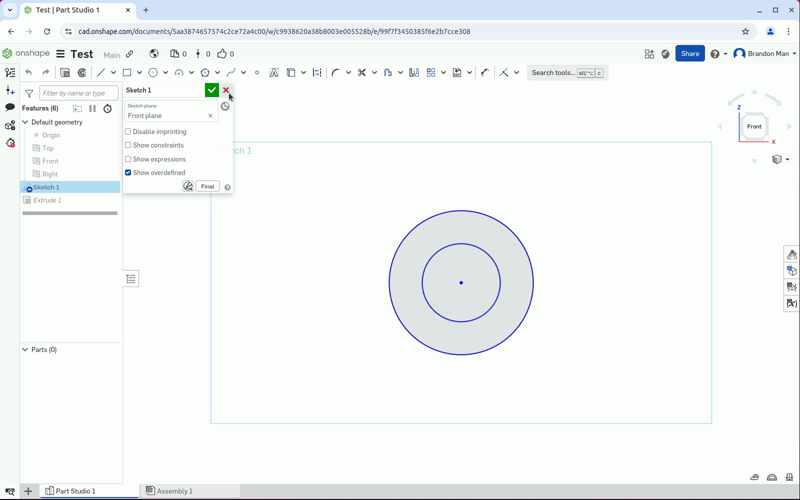
click(229, 92)
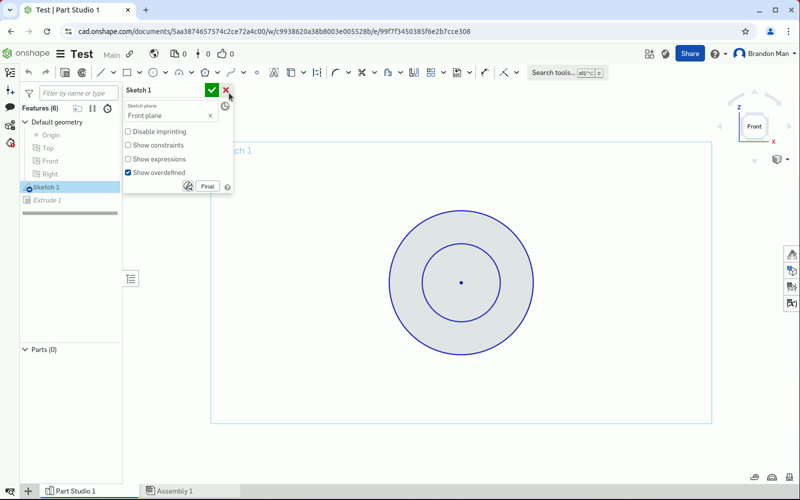
key(shift+s)
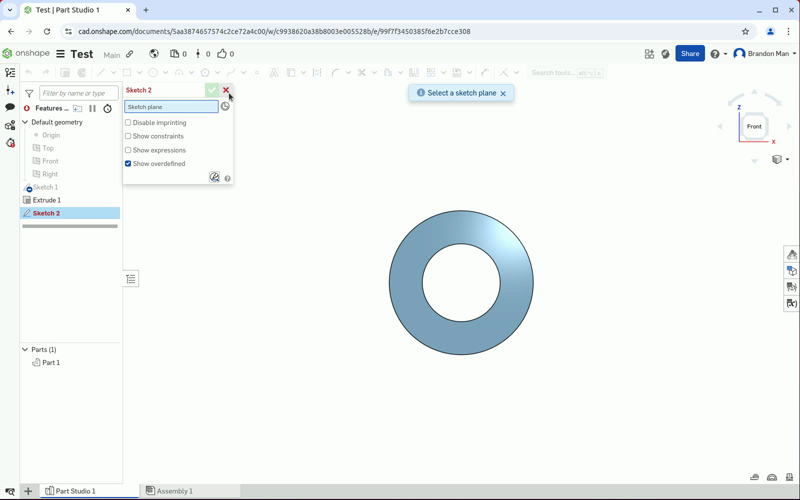
mouse_move(73, 163)
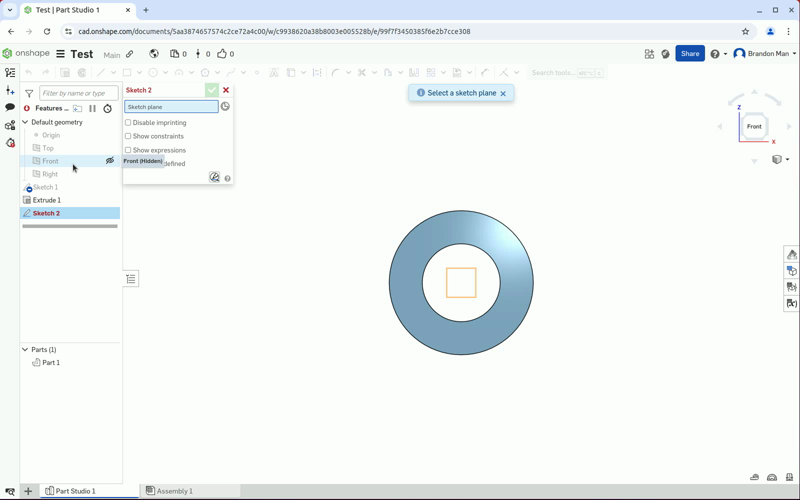
click(73, 163)
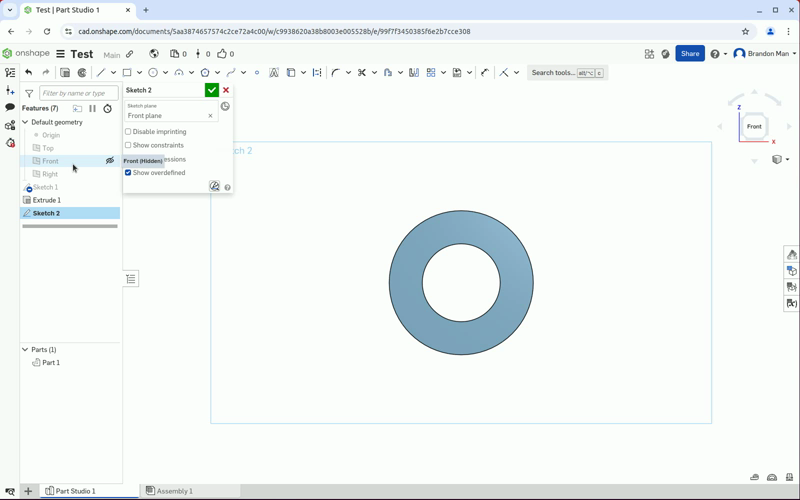
mouse_move(73, 352)
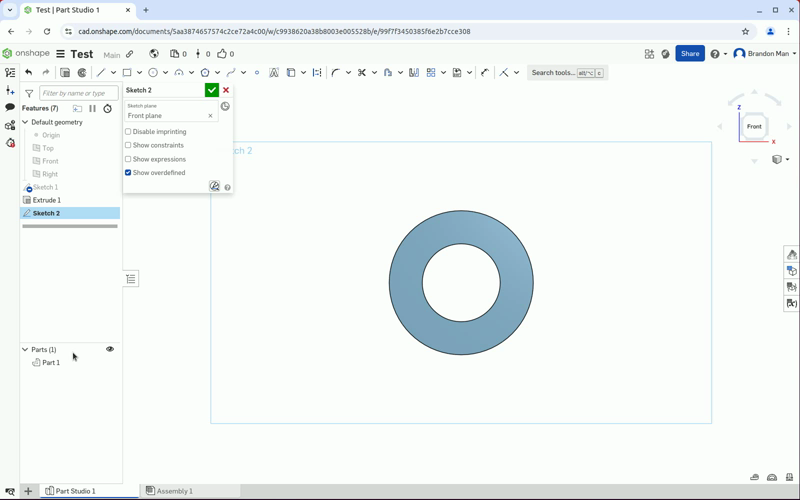
key(y)
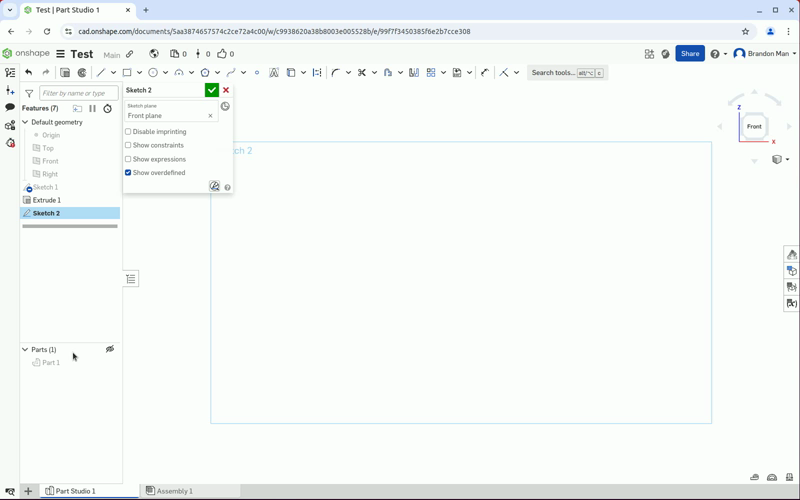
key(c)
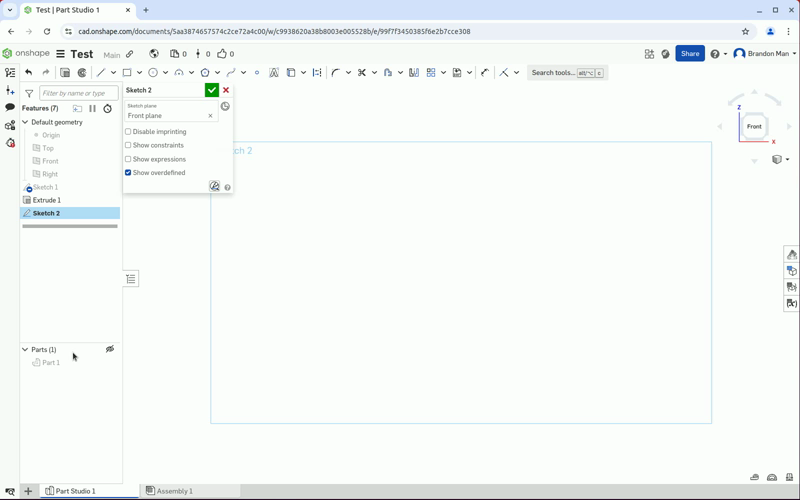
key_down(shift)
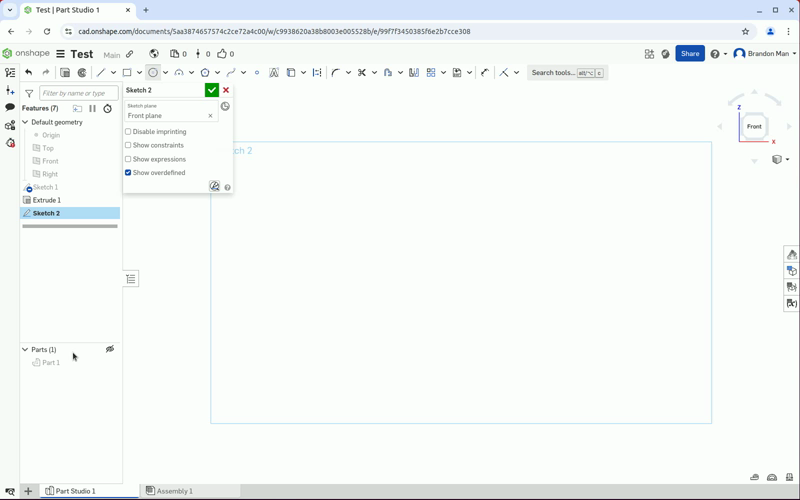
mouse_move(461, 282)
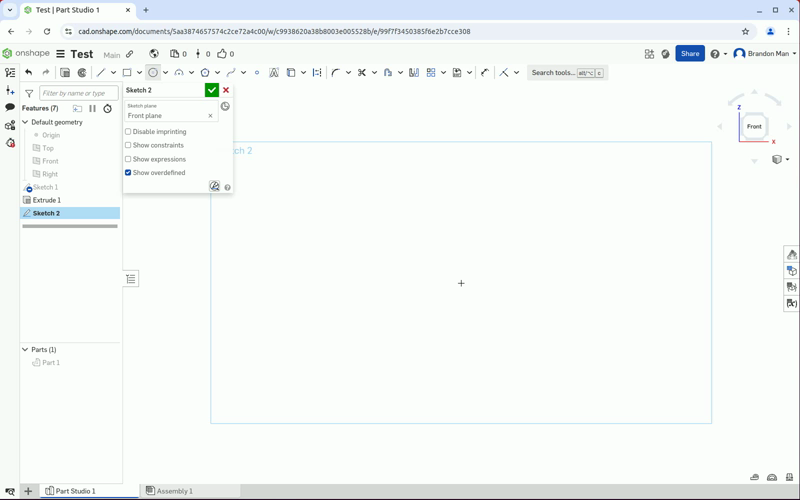
click(461, 282)
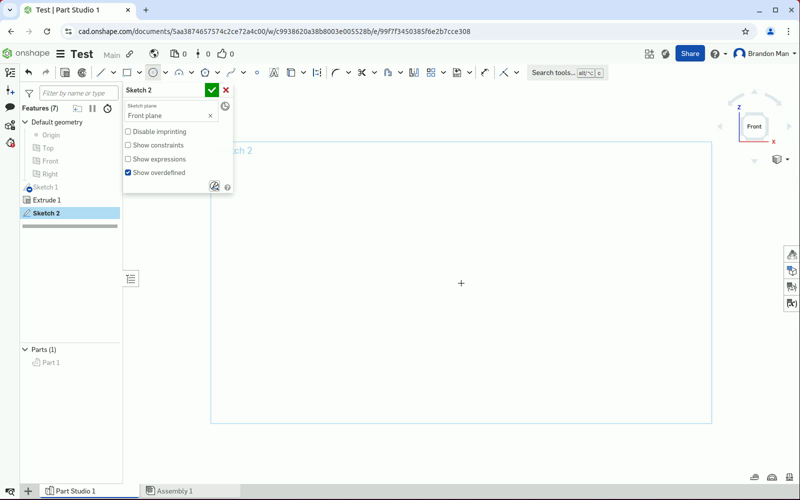
key_up(shift)
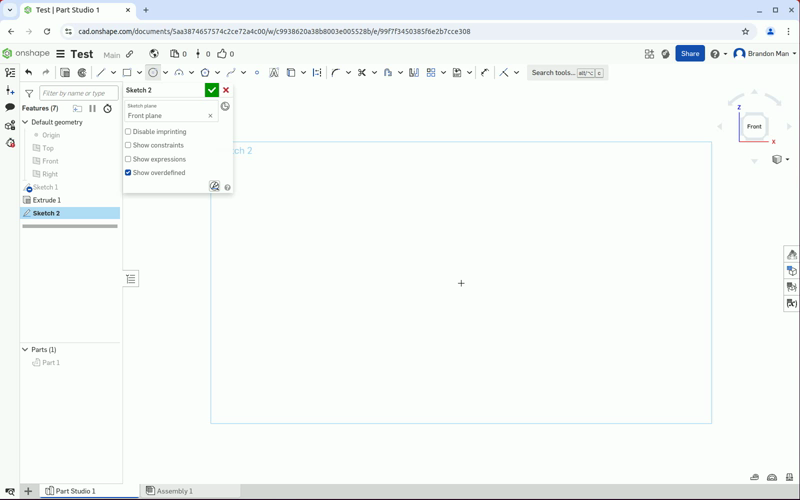
mouse_move(574, 282)
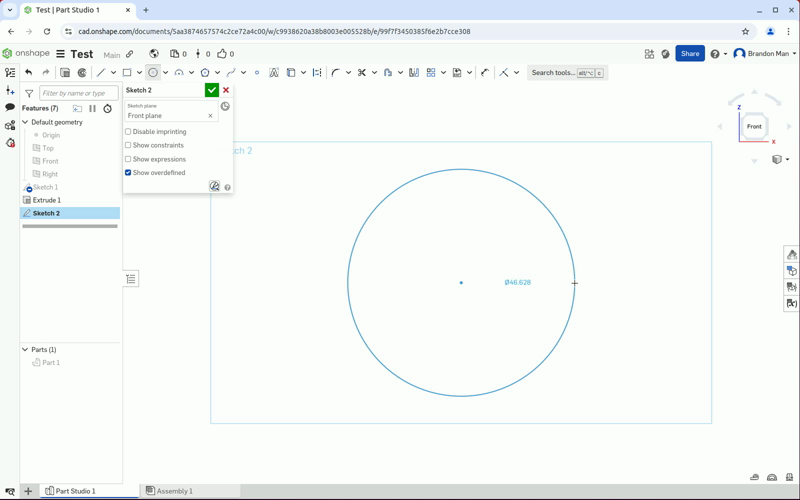
click(574, 282)
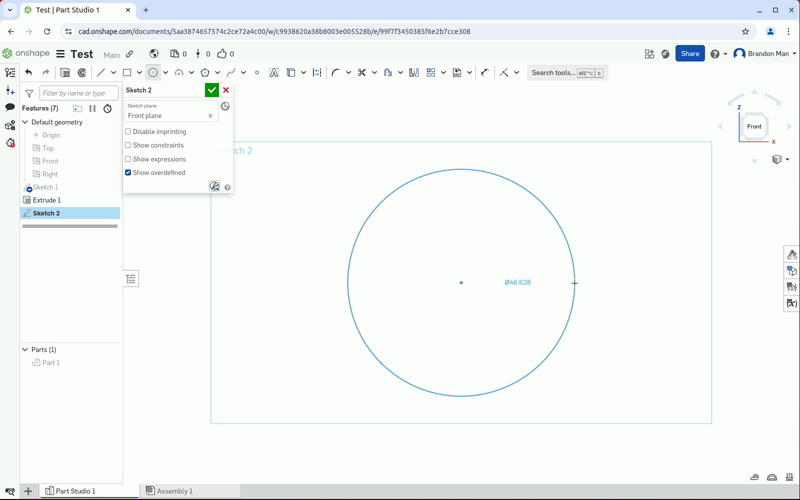
key(esc)
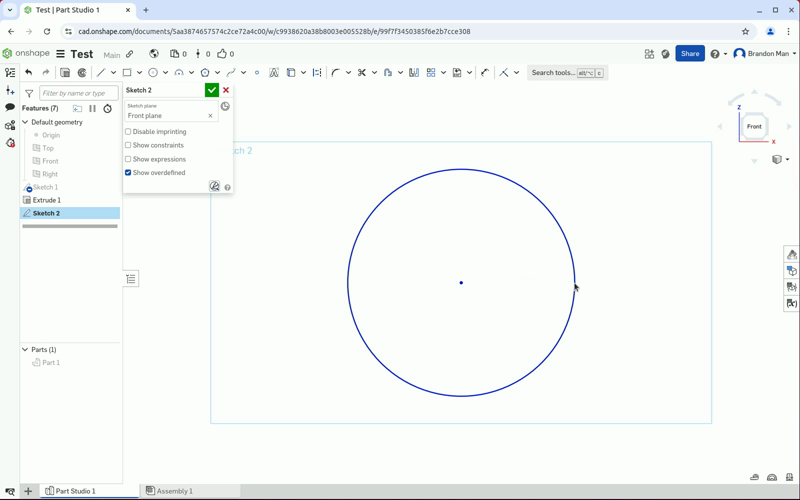
key(c)
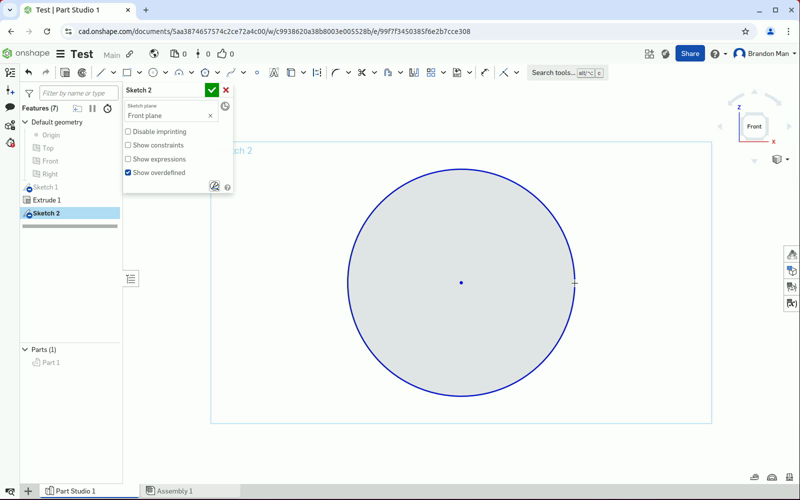
key_down(shift)
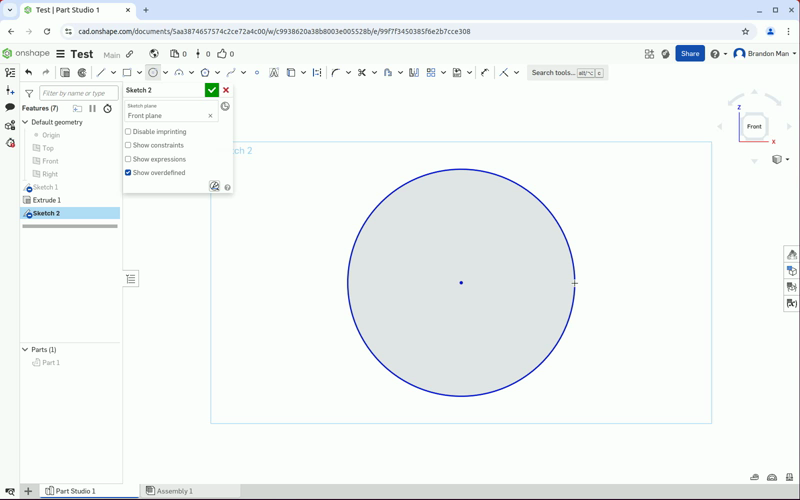
mouse_move(461, 282)
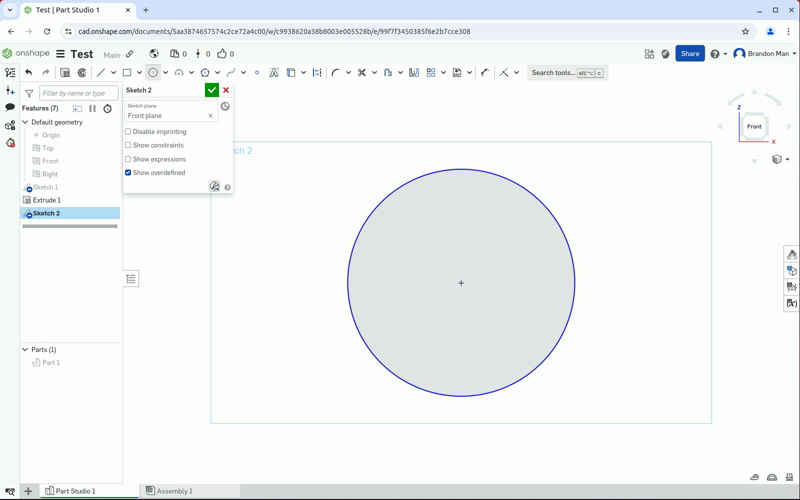
click(461, 282)
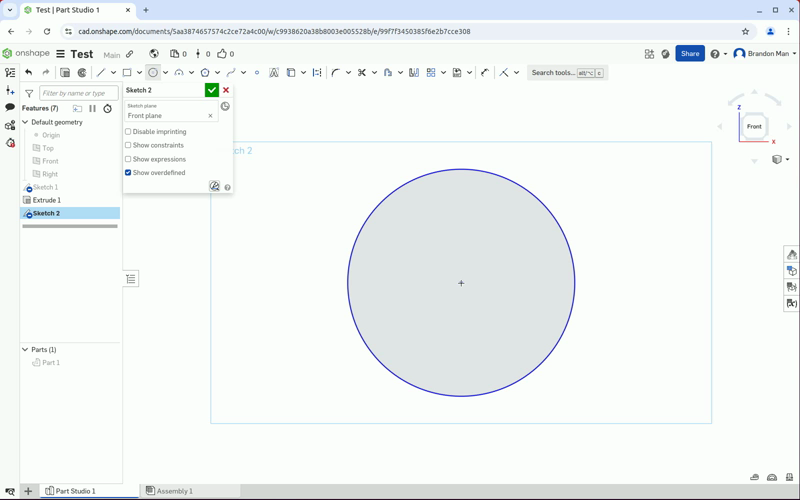
key_up(shift)
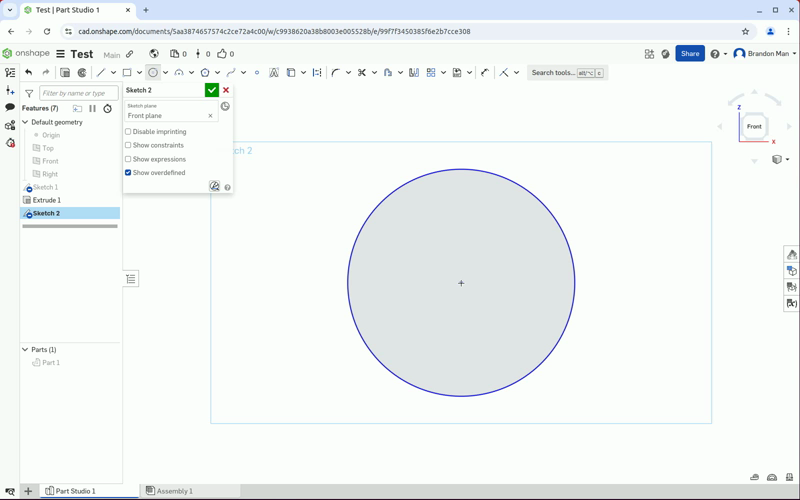
mouse_move(532, 282)
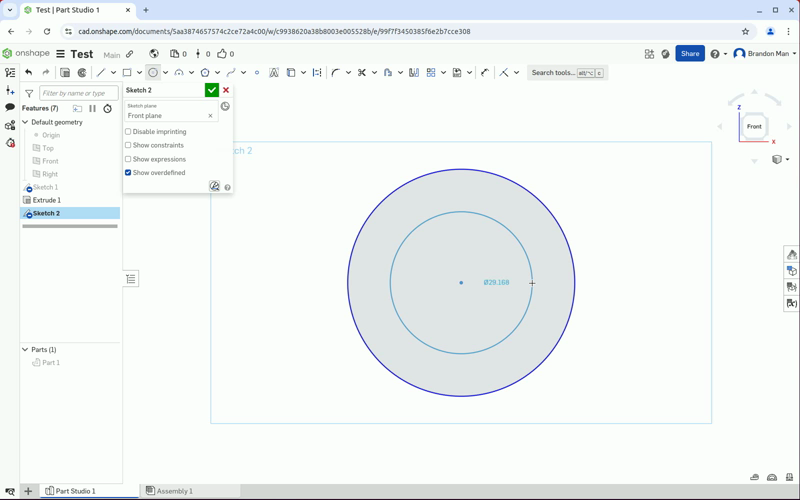
click(532, 282)
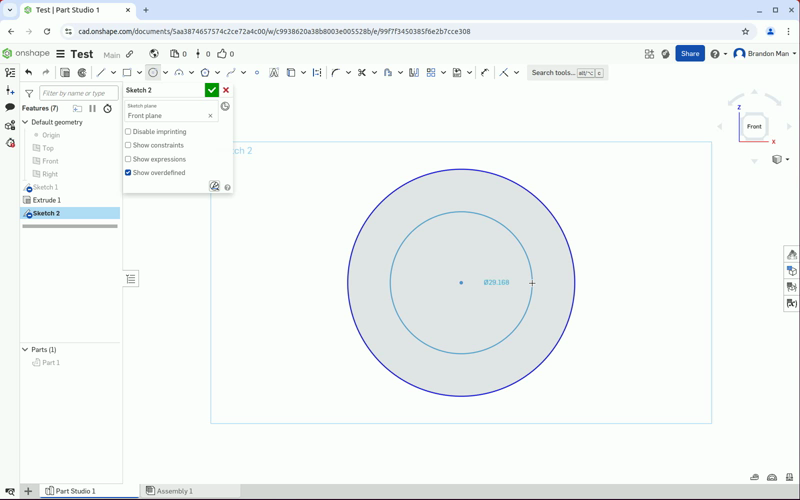
key(esc)
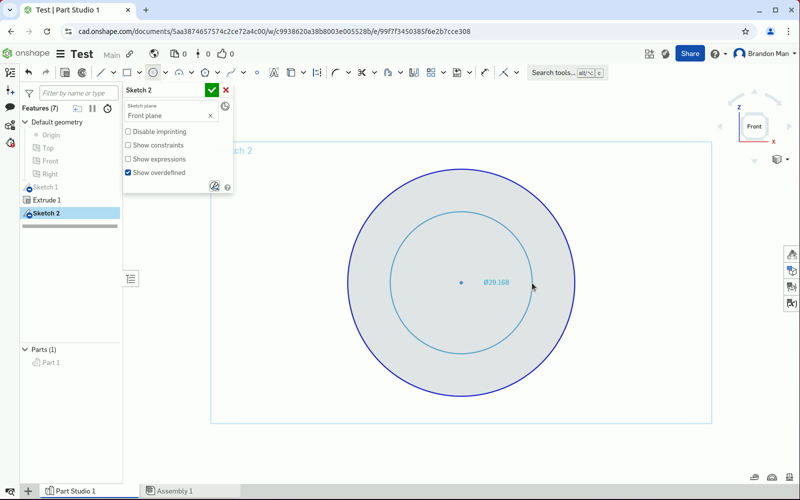
mouse_move(377, 250)
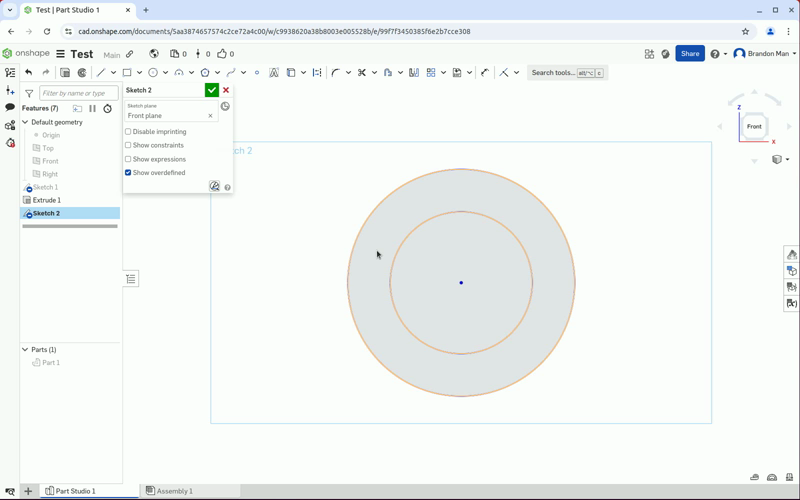
click(377, 250)
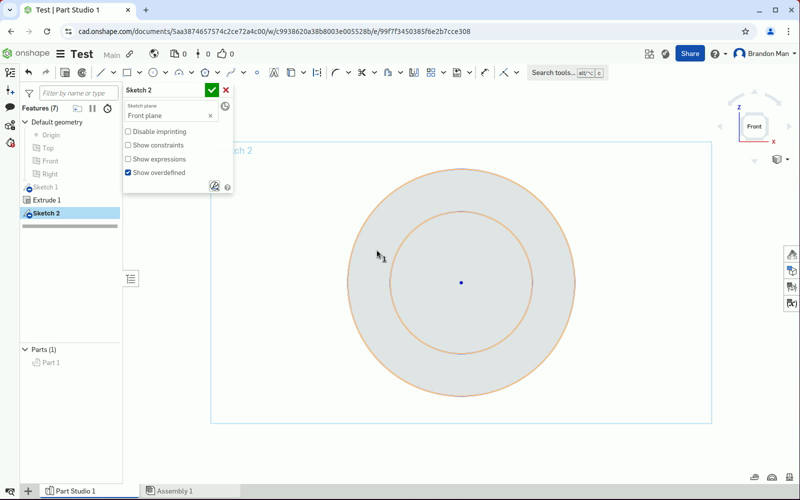
mouse_move(73, 352)
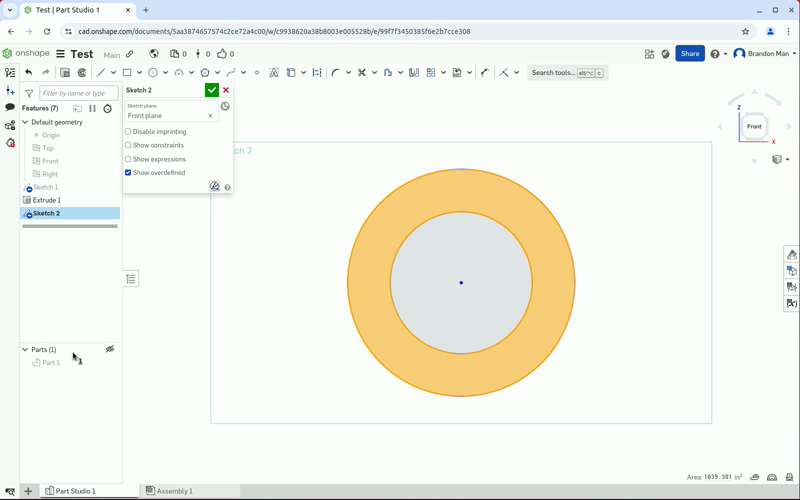
key(shift+y)
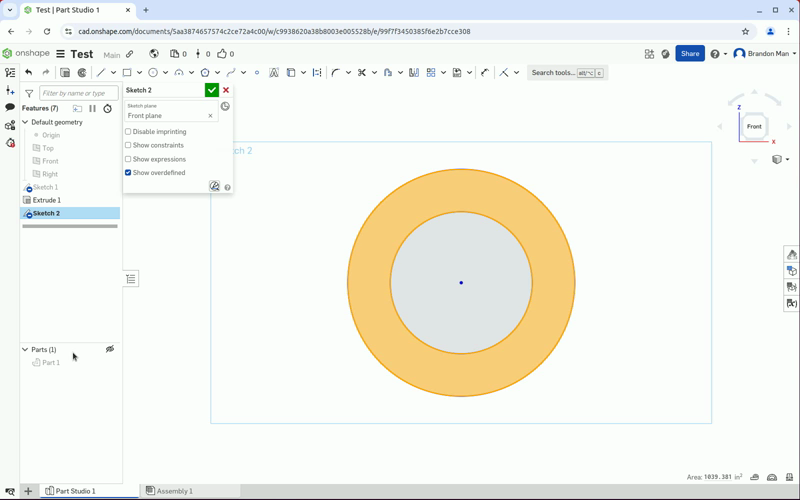
key(shift+e)
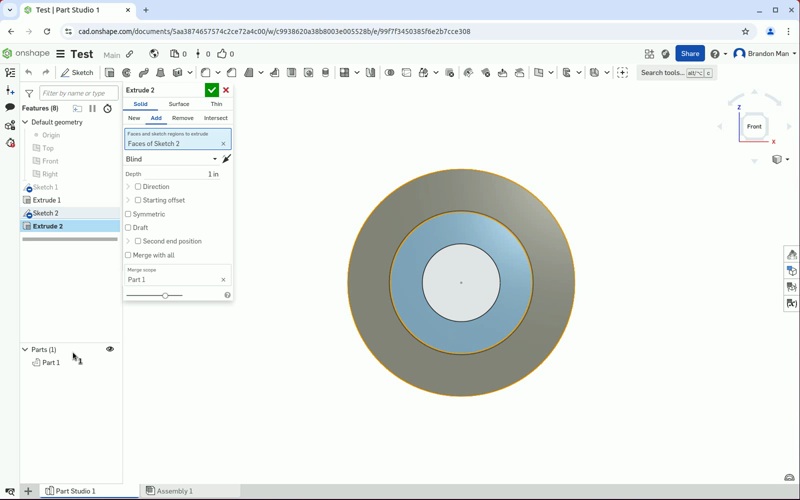
mouse_move(143, 106)
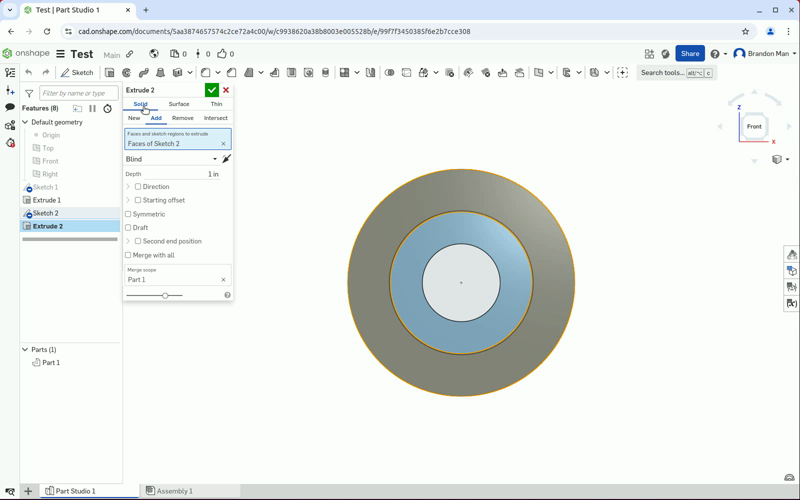
click(143, 106)
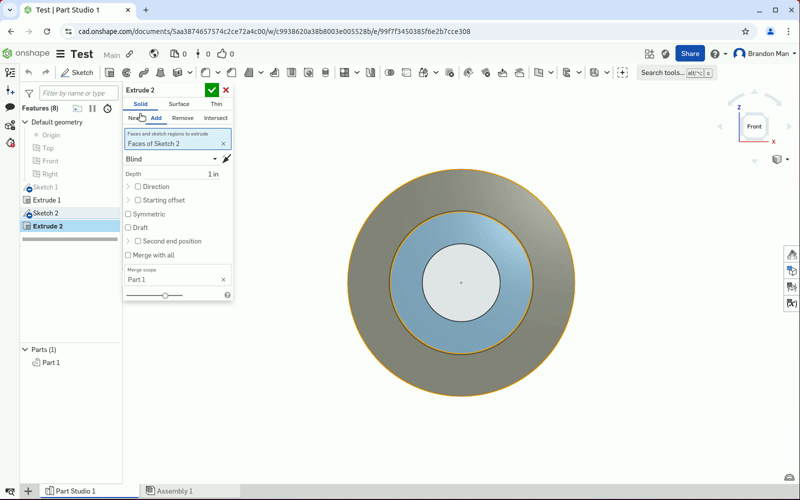
mouse_move(137, 120)
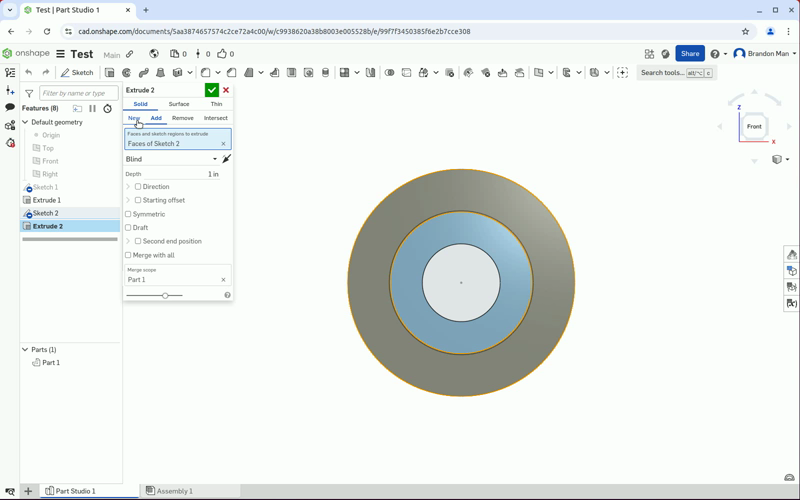
click(137, 120)
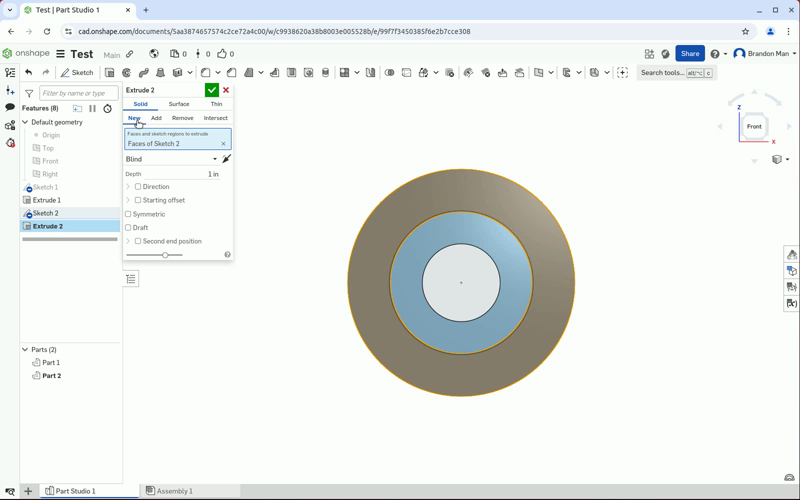
key(tab, 4)
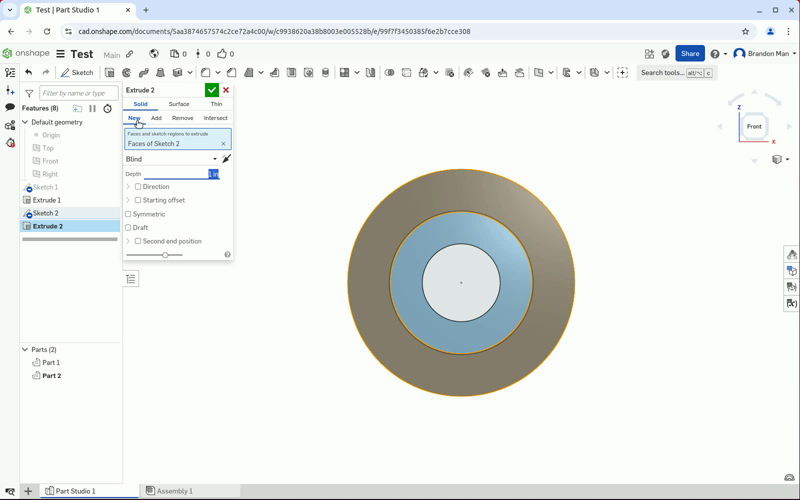
text(3.129)
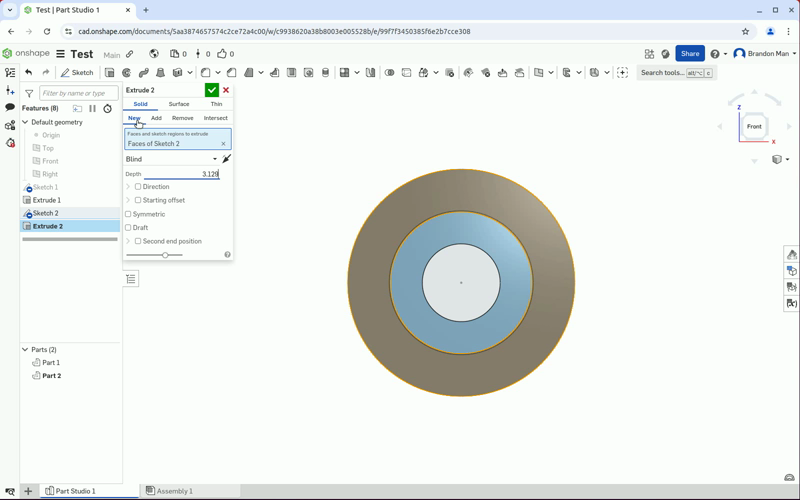
key(enter)
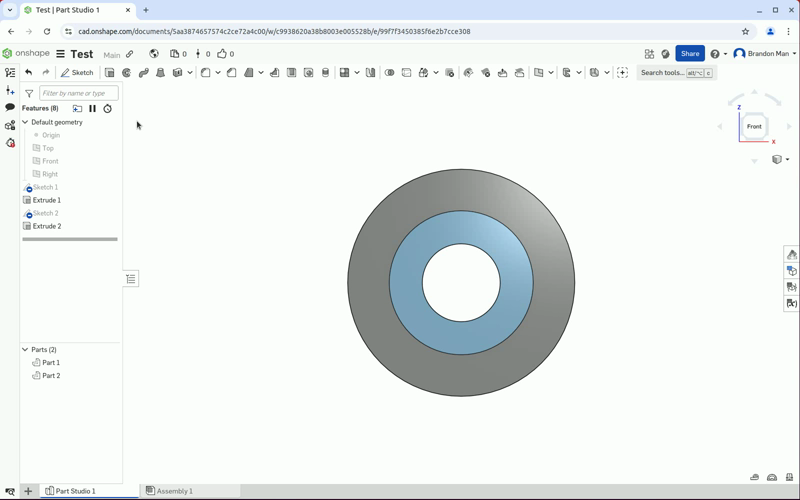
key(shift+h)
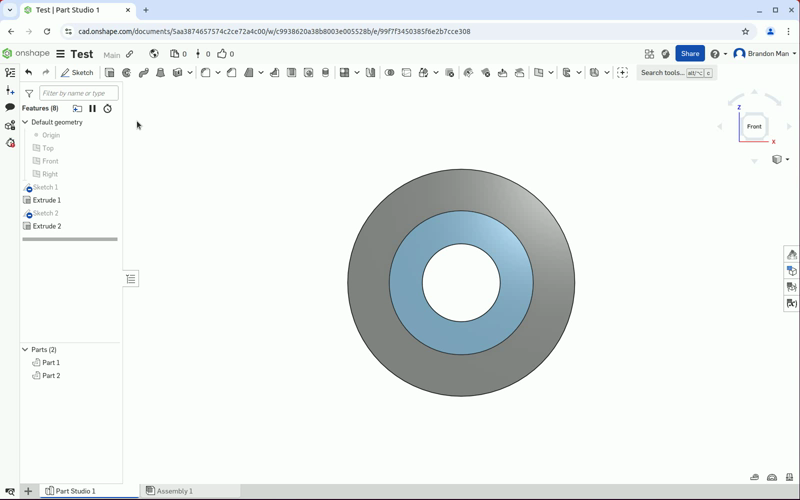
key(shift+h)
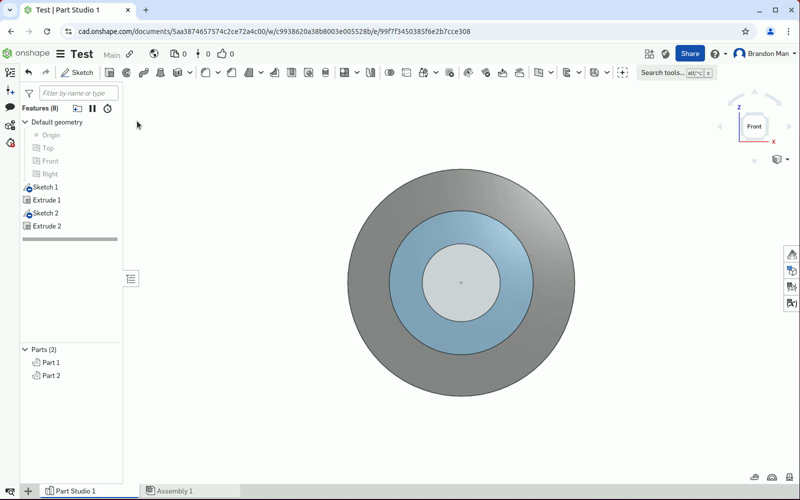
key(shift+7)
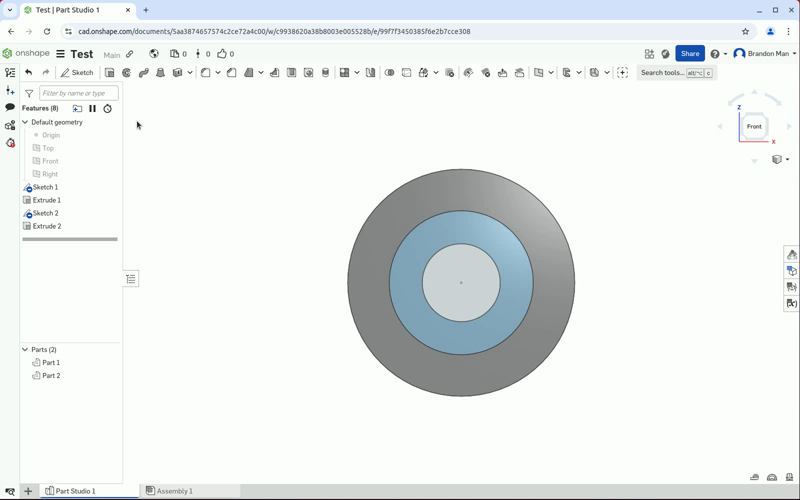
key(left, 2)
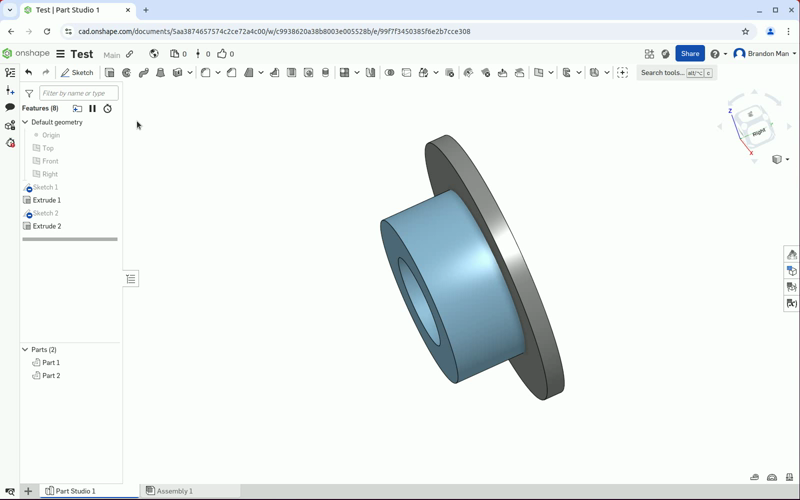
key(down, 2)
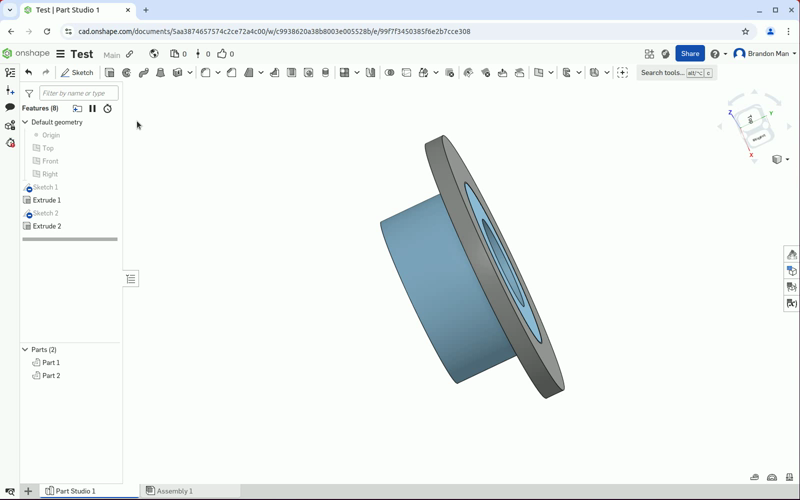
key(up, 2)
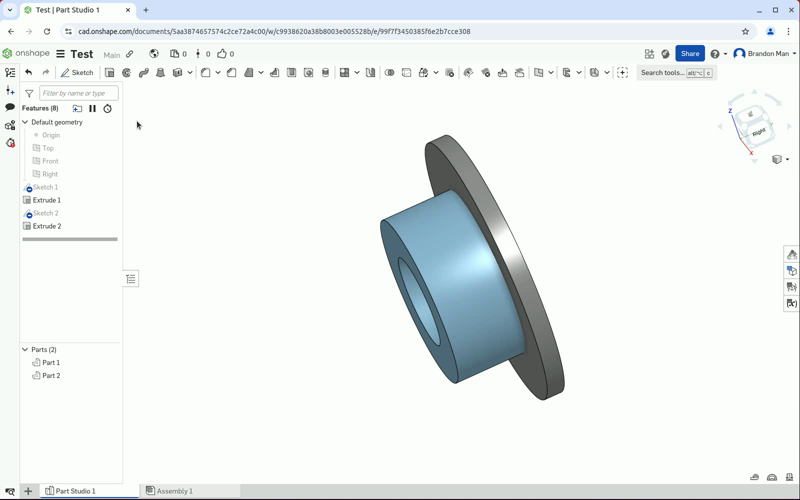
key(right, 2)
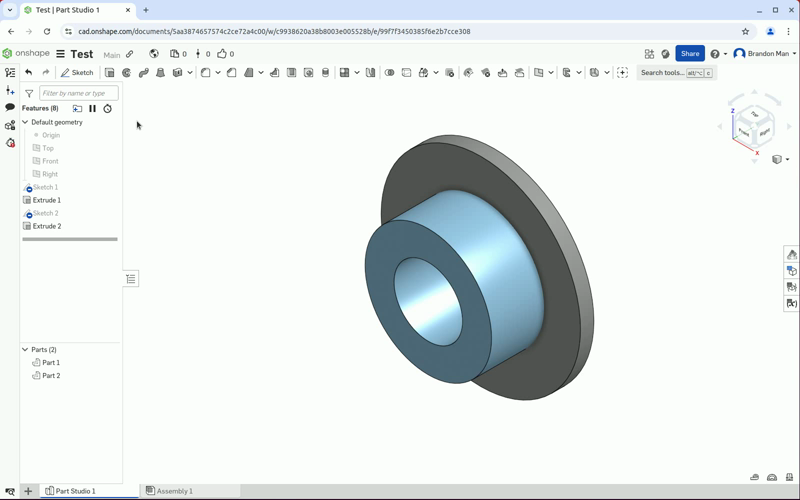
mouse_move(73, 189)
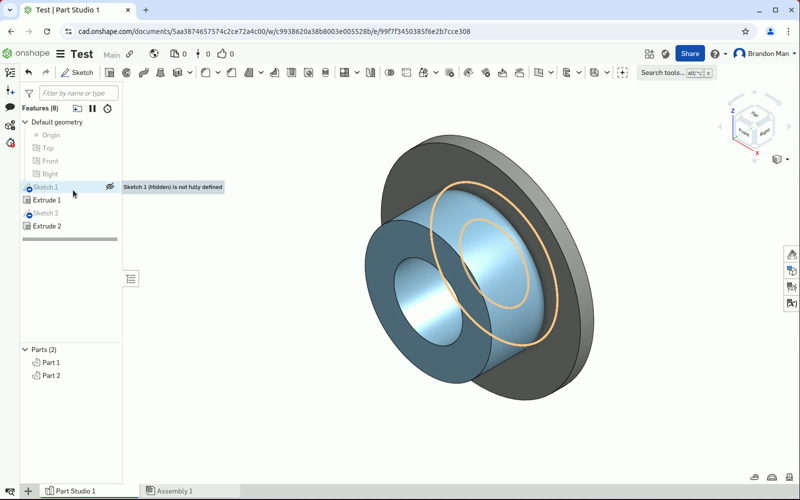
click(73, 189)